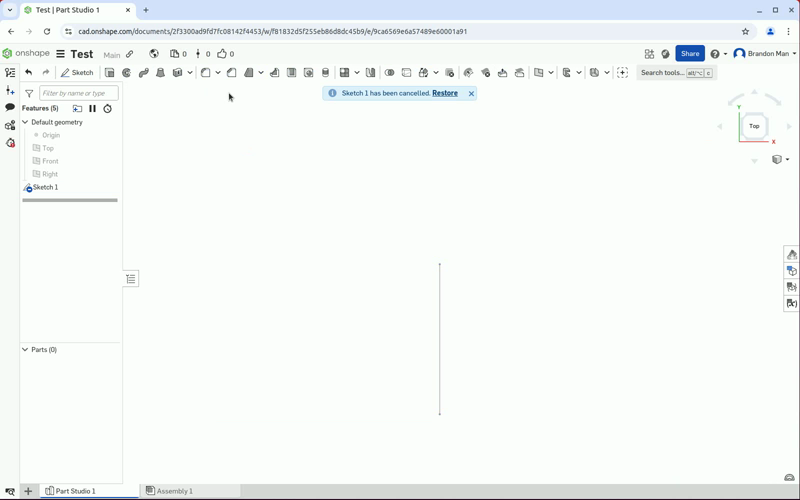
key(shift+h)
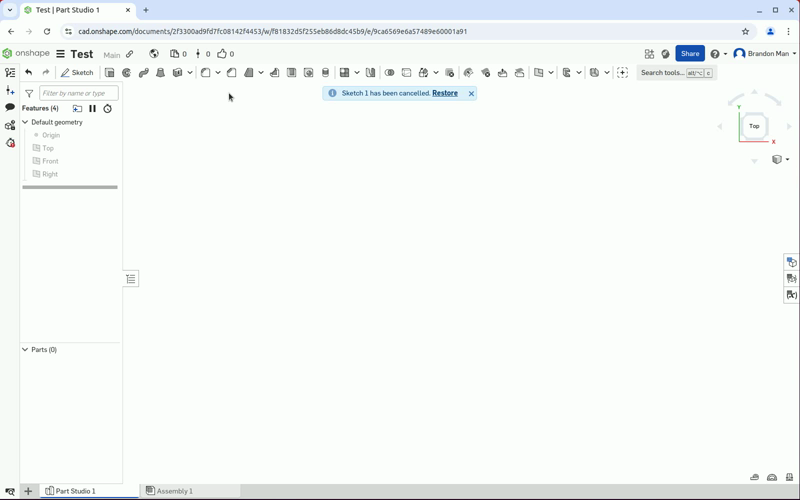
mouse_move(73, 352)
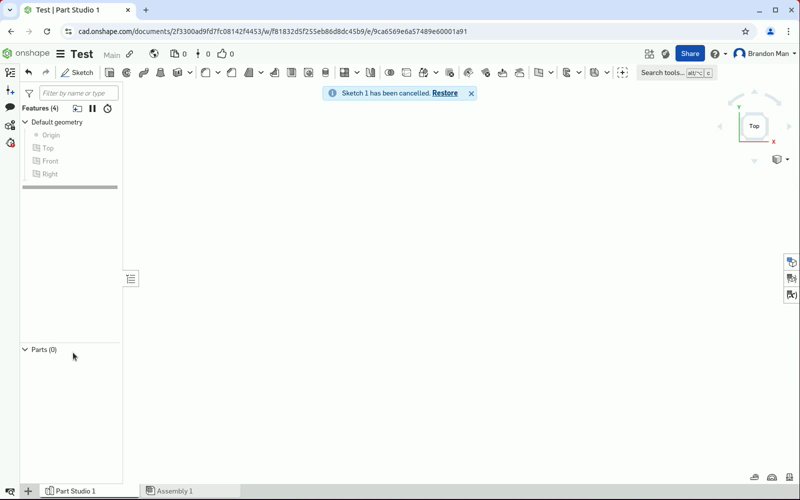
key(y)
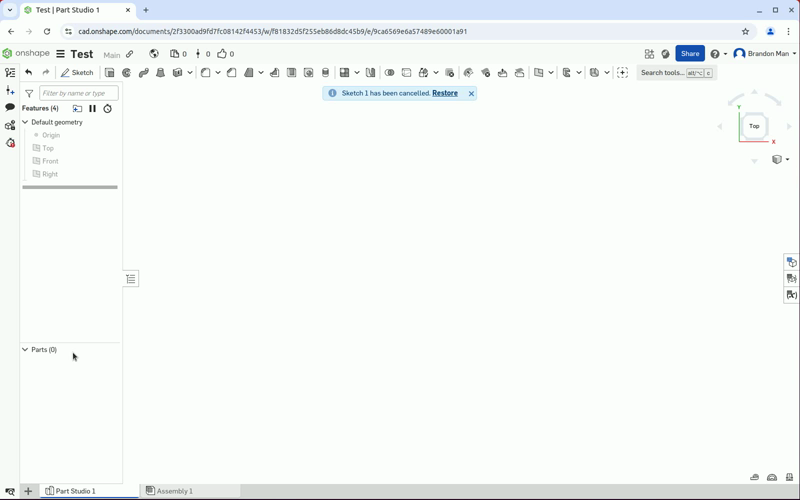
key(shift+p)
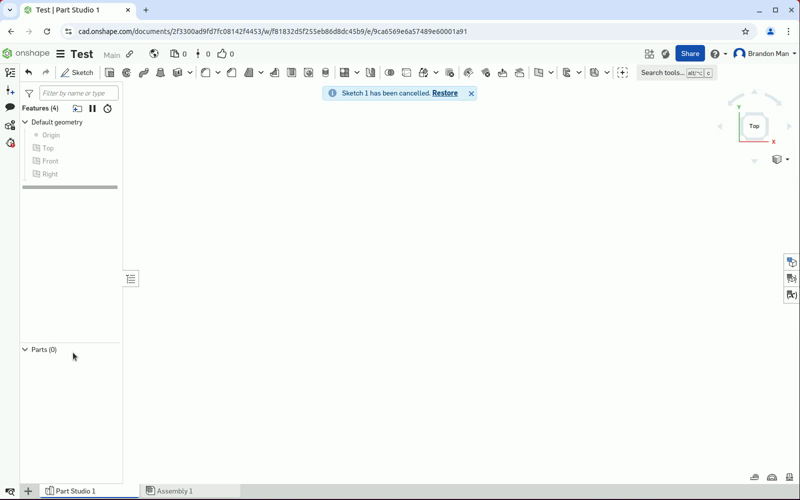
key(space)
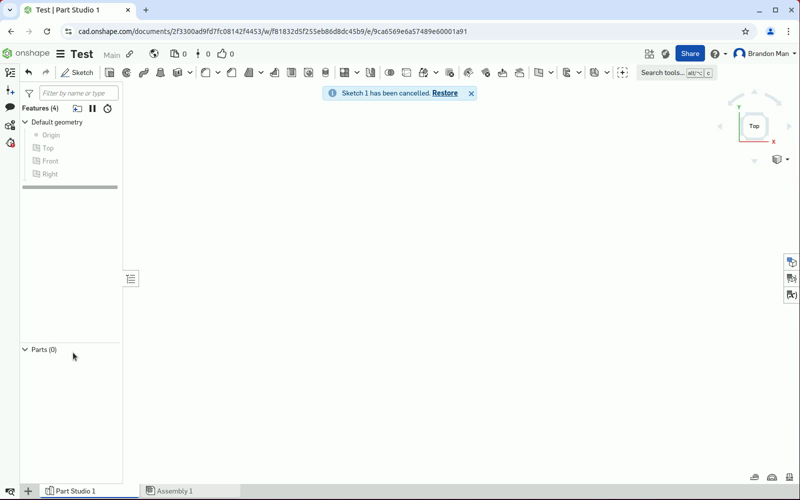
key_down(shift)
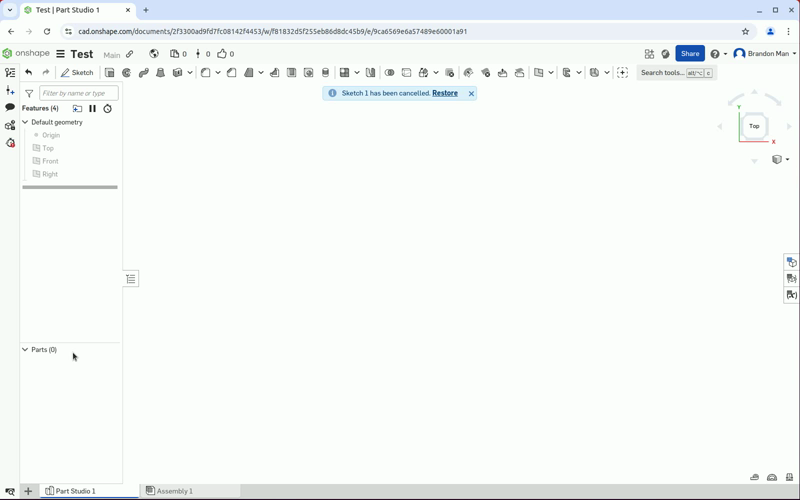
key(up)
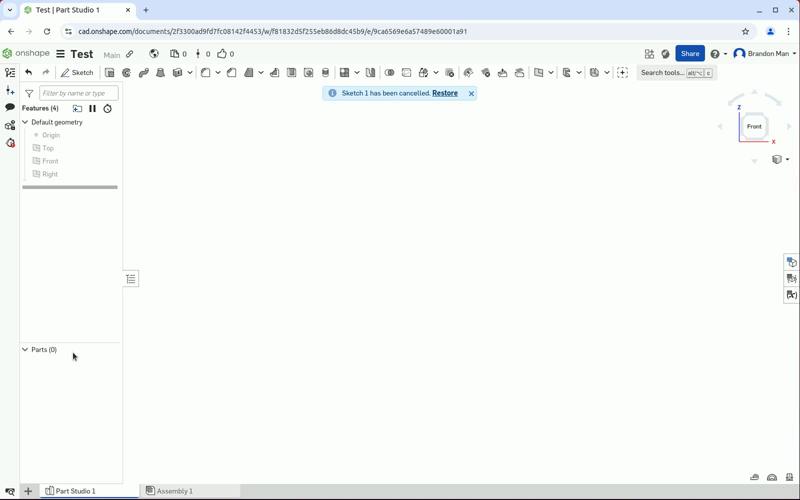
key_up(shift)
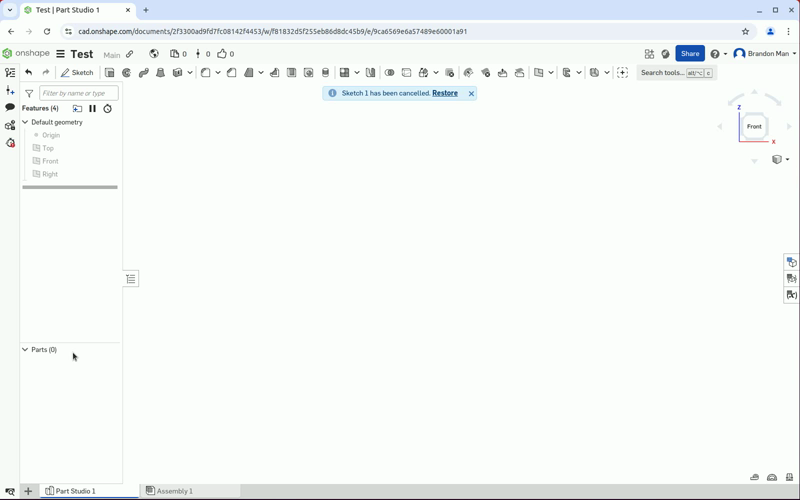
key(space)
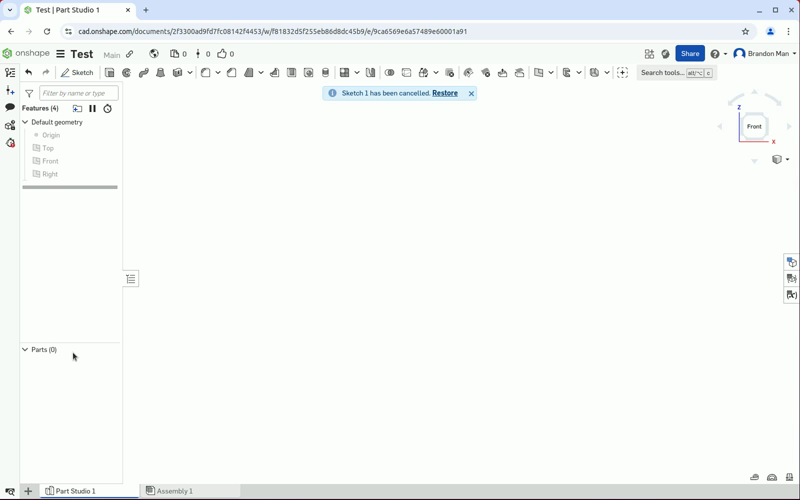
key_down(shift)
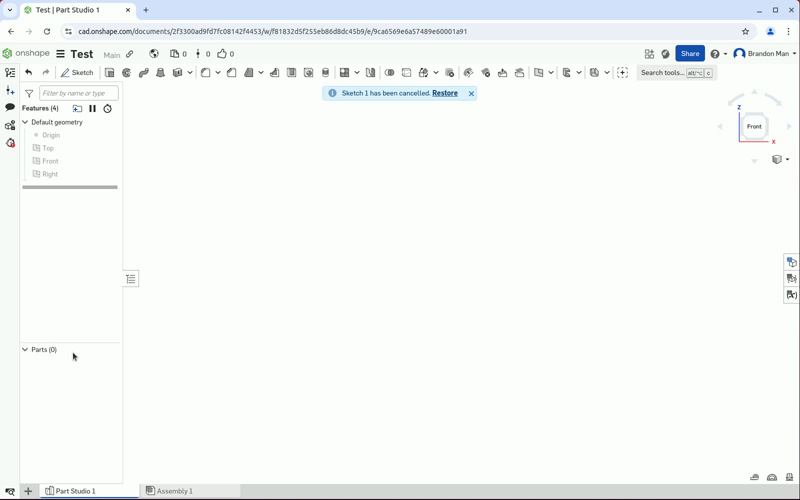
key(left)
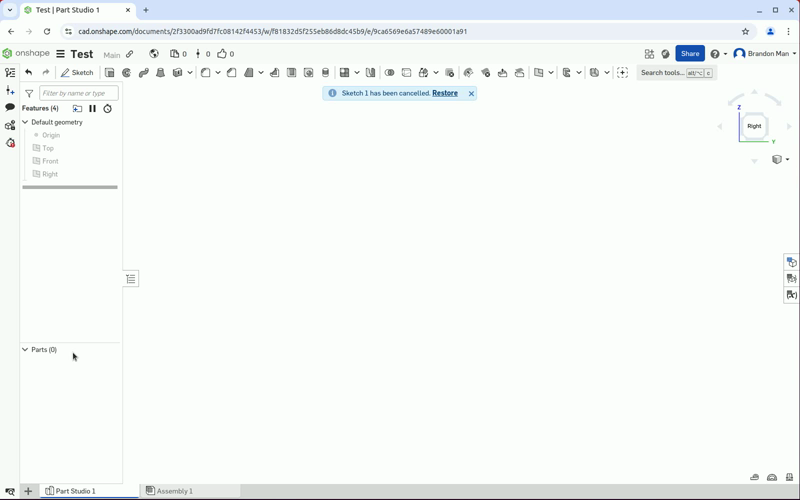
key_up(shift)
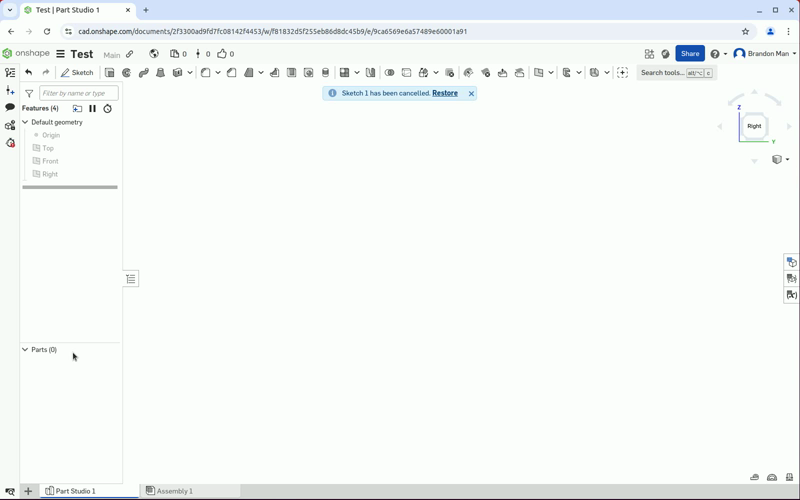
mouse_move(73, 352)
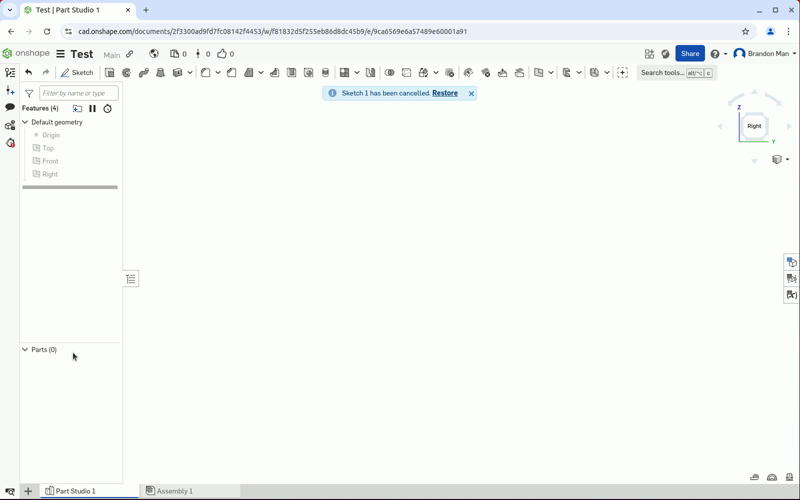
key(shift+y)
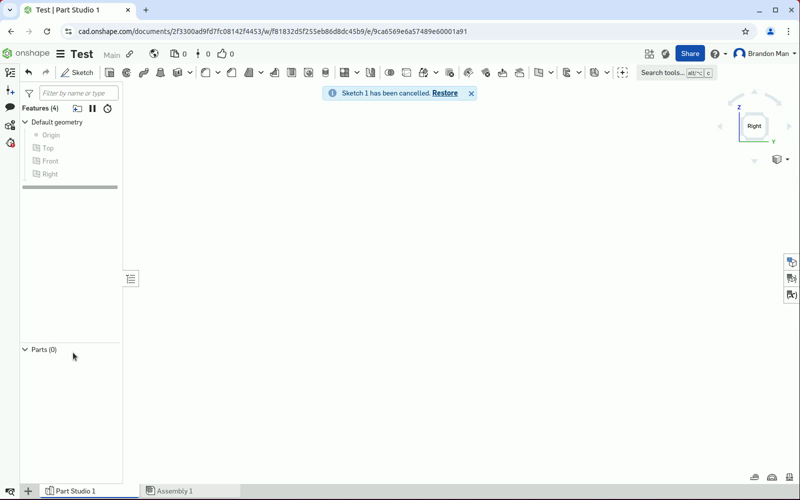
key(shift+s)
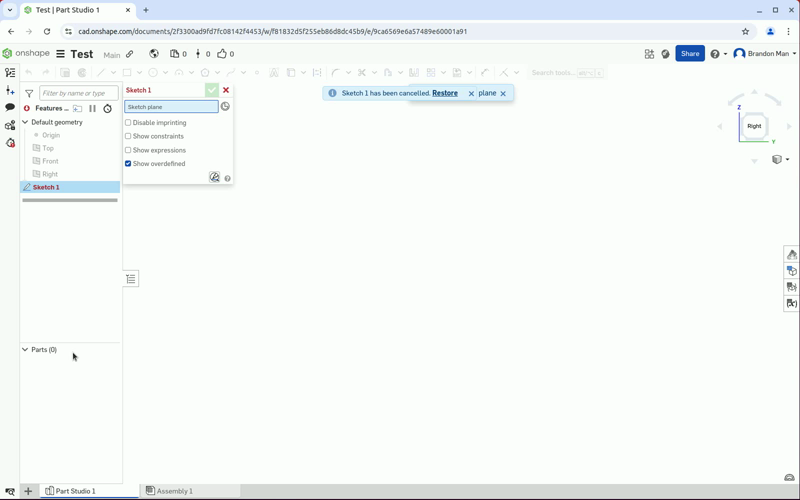
mouse_move(73, 176)
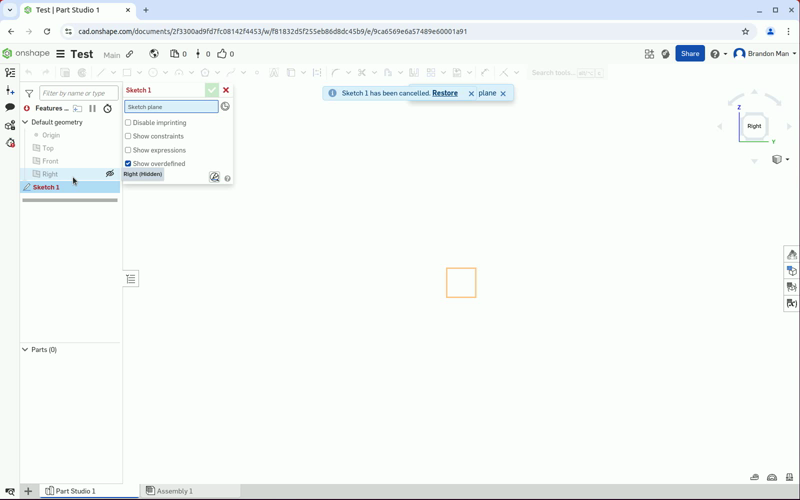
click(73, 176)
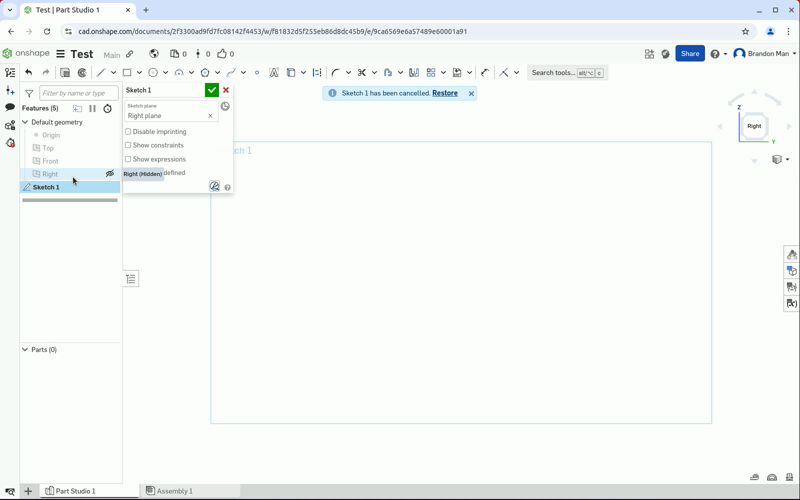
mouse_move(73, 352)
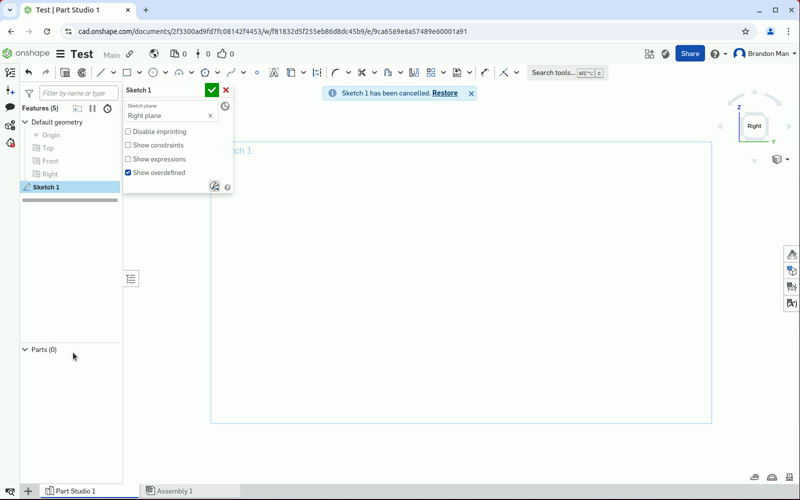
key(y)
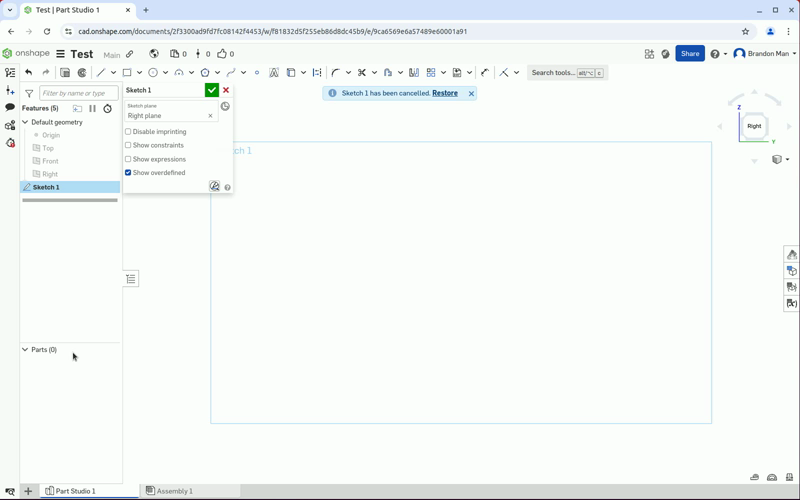
key(l)
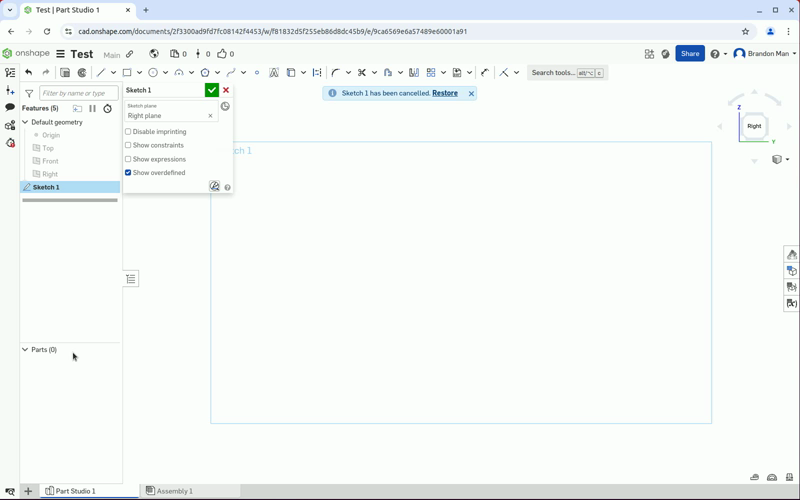
key_down(shift)
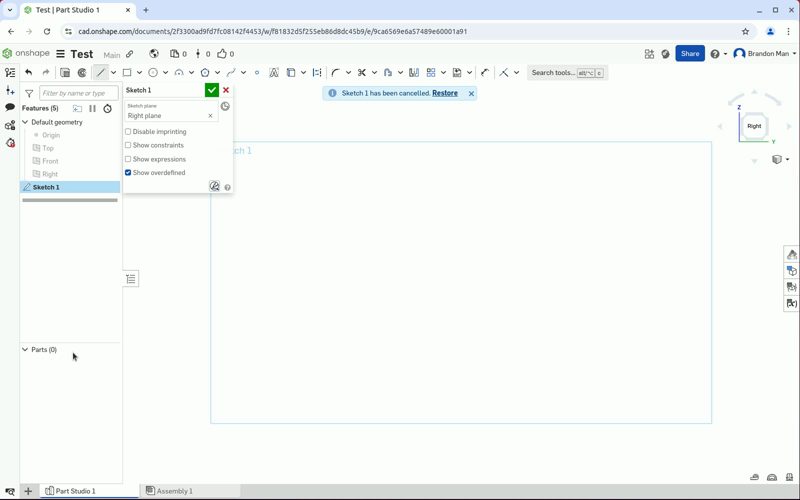
mouse_move(348, 282)
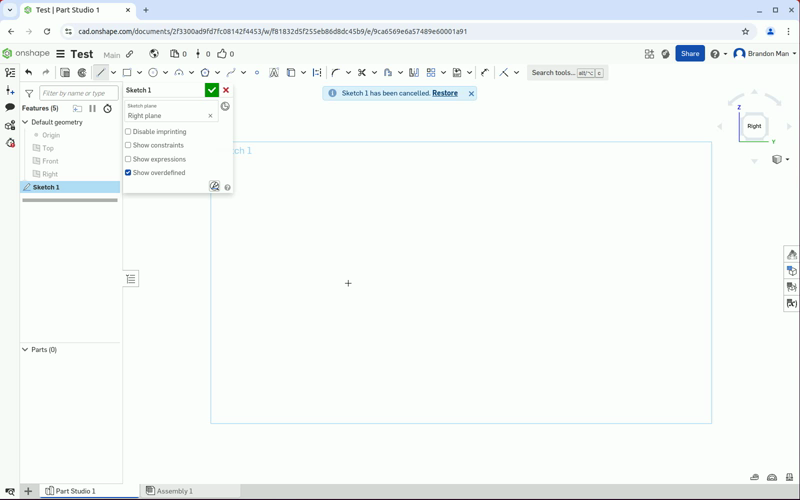
click(348, 282)
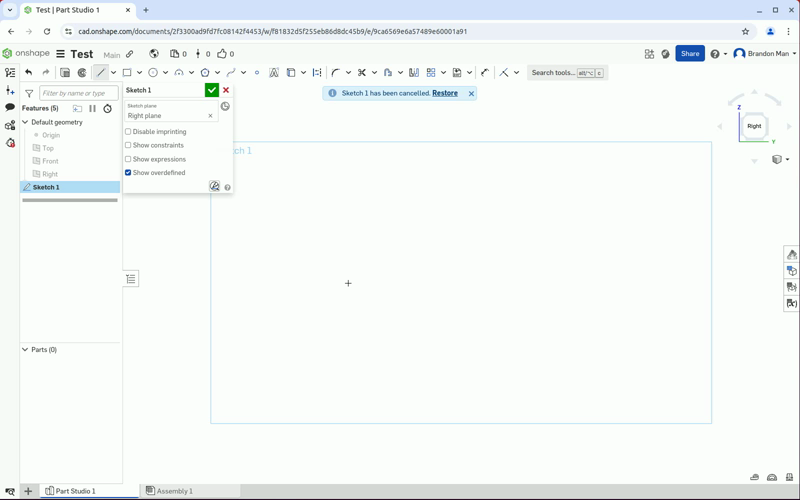
key_up(shift)
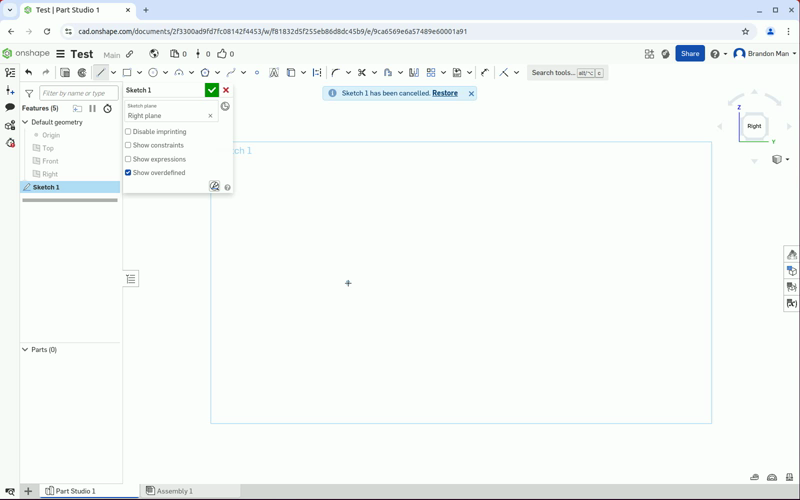
key_down(shift)
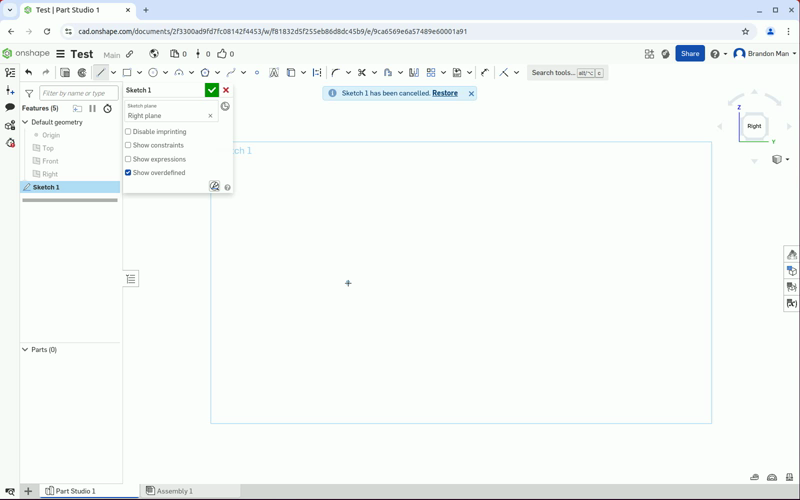
mouse_move(572, 282)
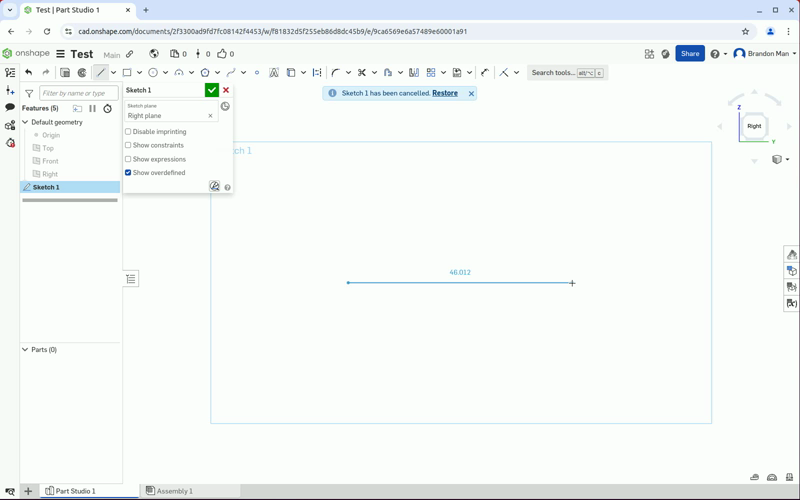
click(572, 282)
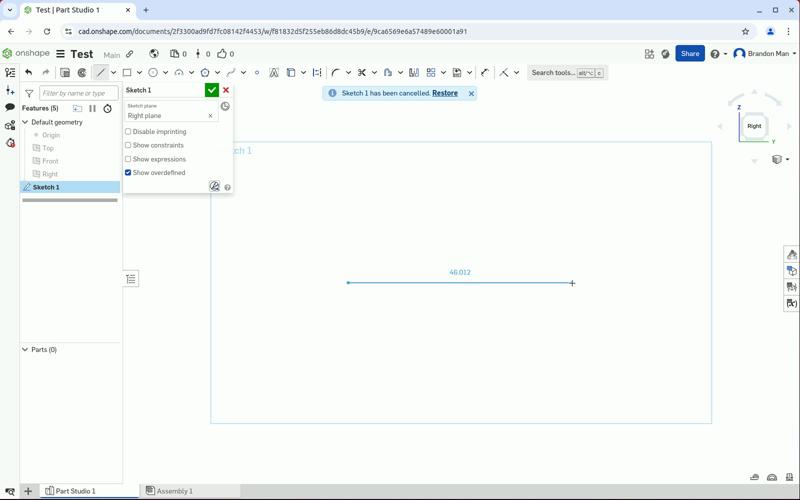
key_up(shift)
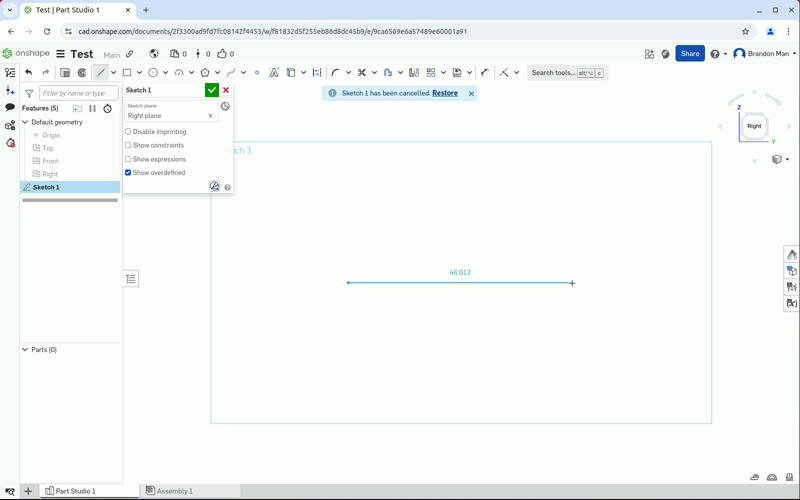
key_down(shift)
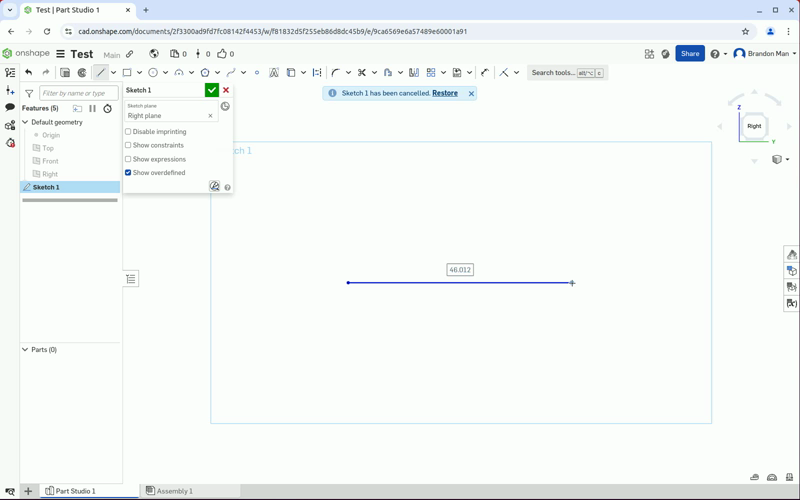
mouse_move(572, 209)
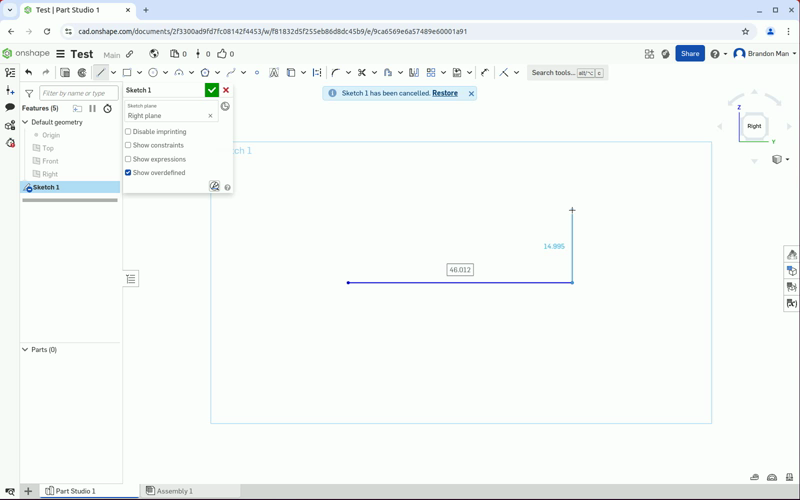
click(572, 209)
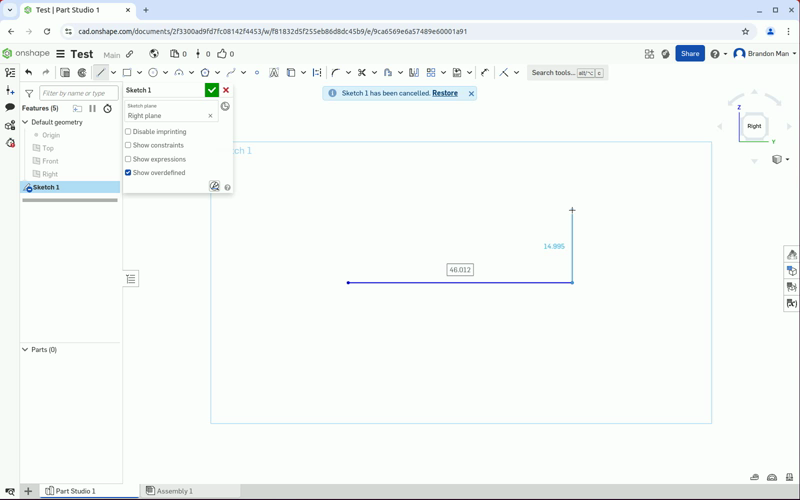
key_up(shift)
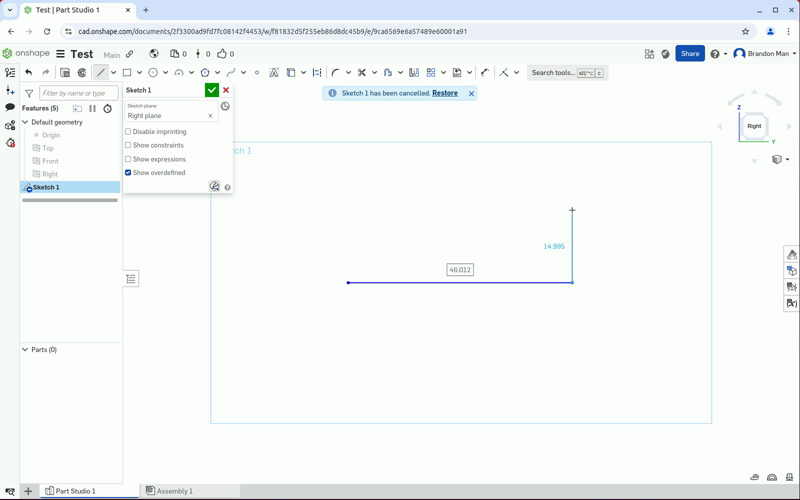
key_down(shift)
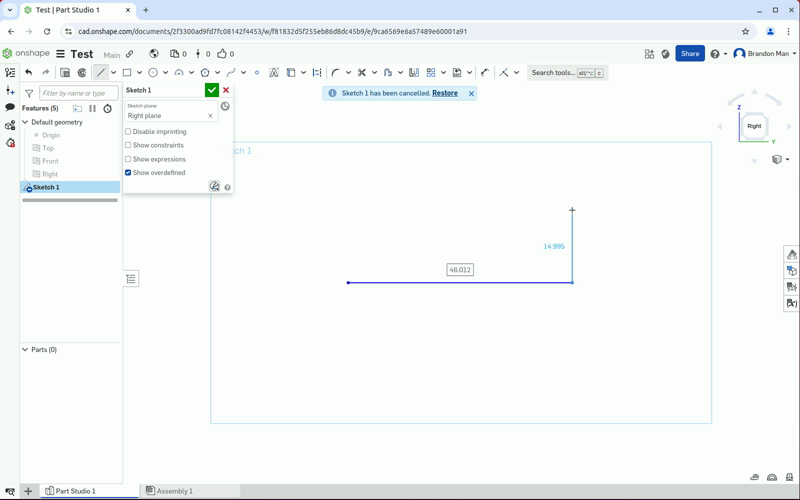
mouse_move(348, 209)
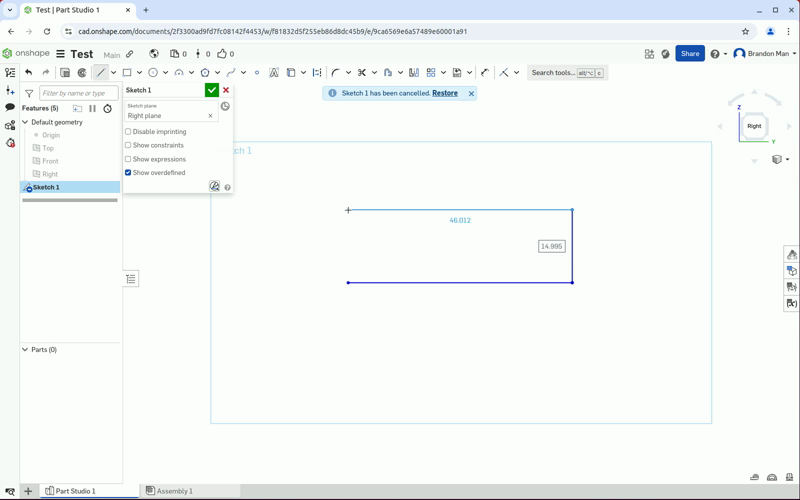
click(348, 209)
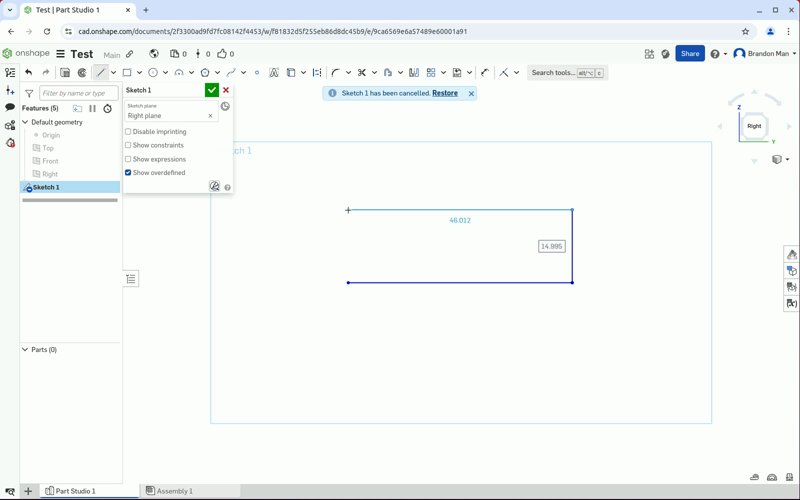
key_up(shift)
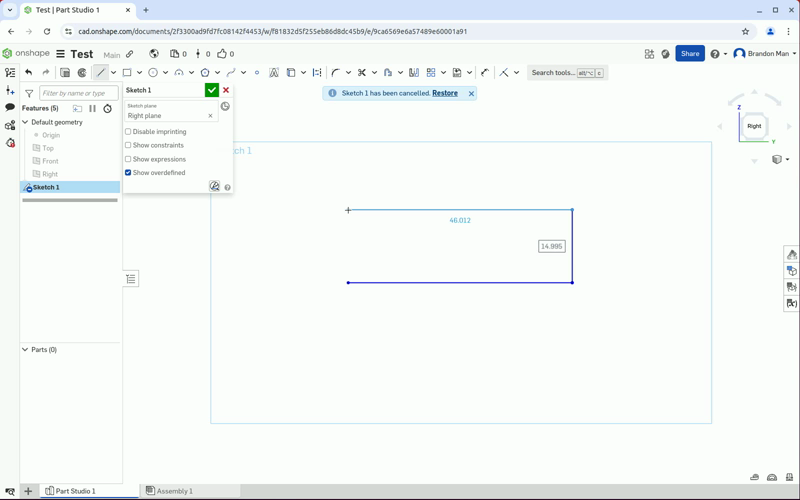
key_down(shift)
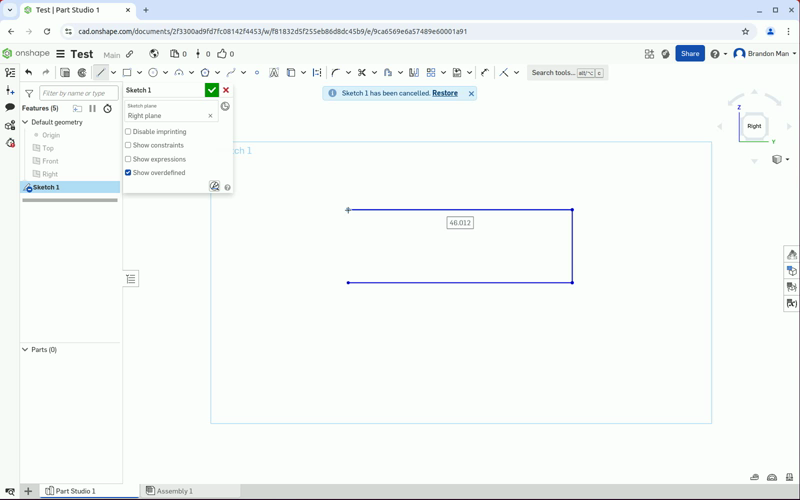
mouse_move(348, 282)
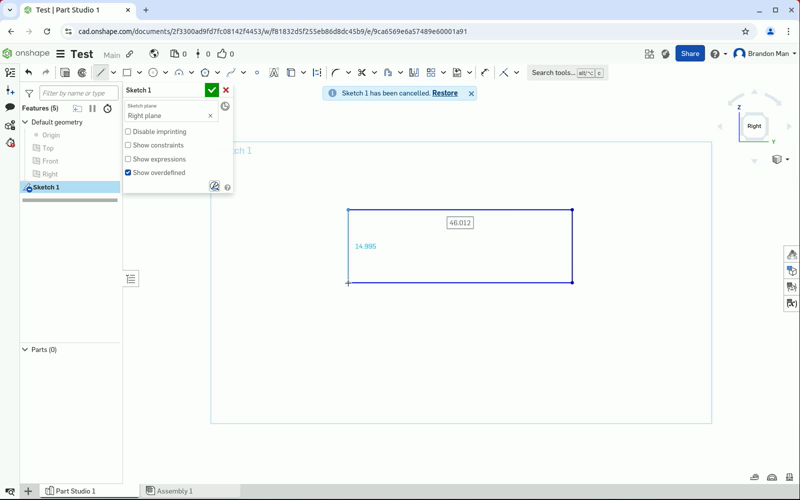
key_up(shift)
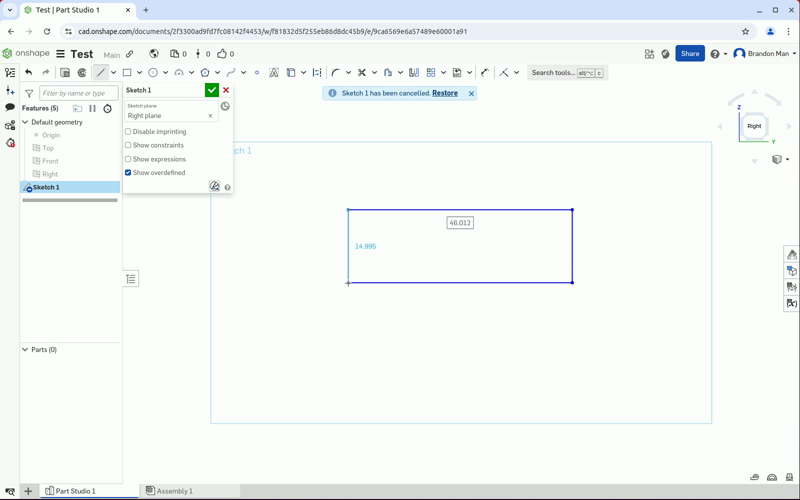
click(348, 282)
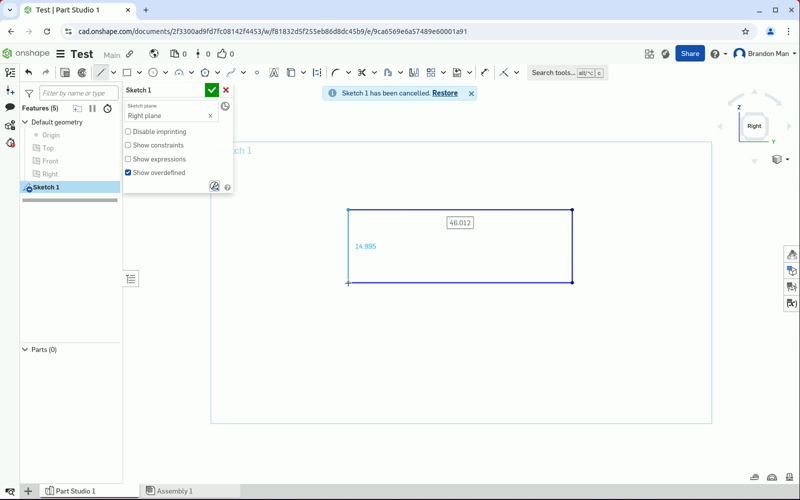
key(esc)
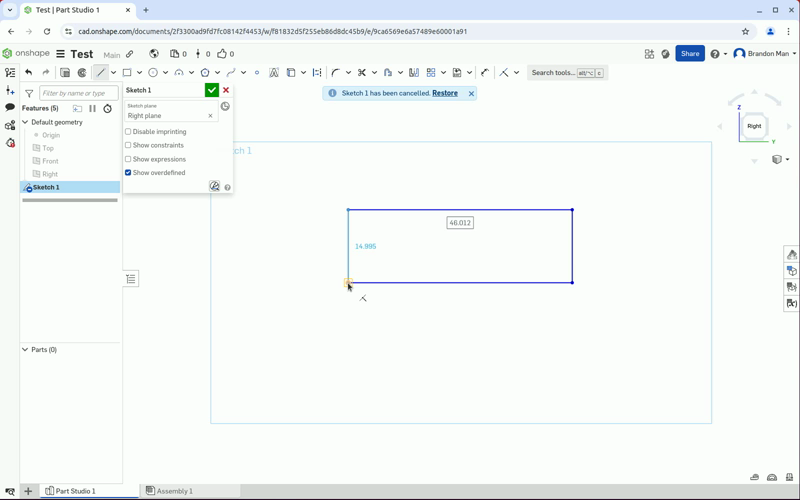
mouse_move(401, 255)
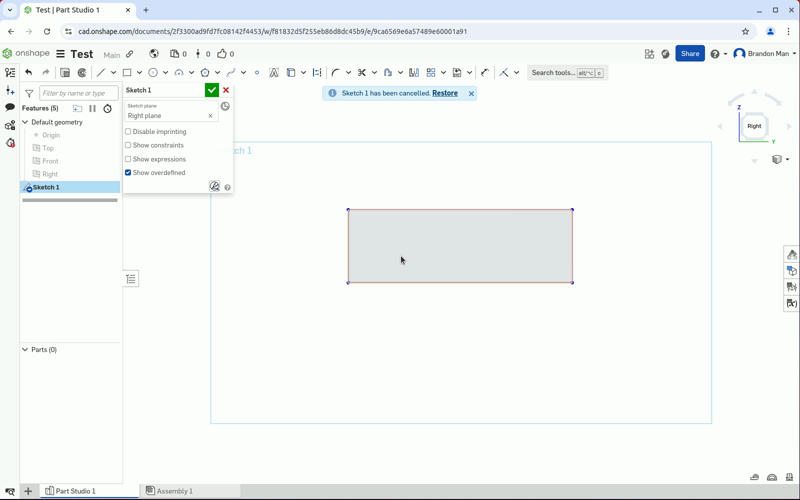
click(401, 255)
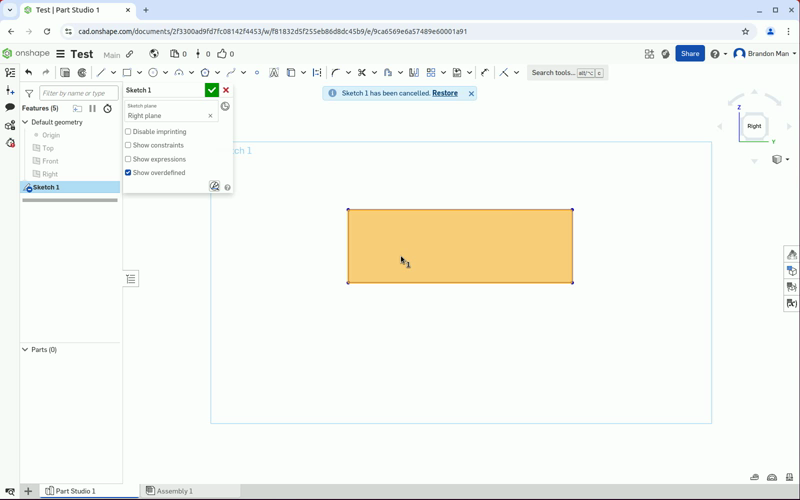
mouse_move(73, 352)
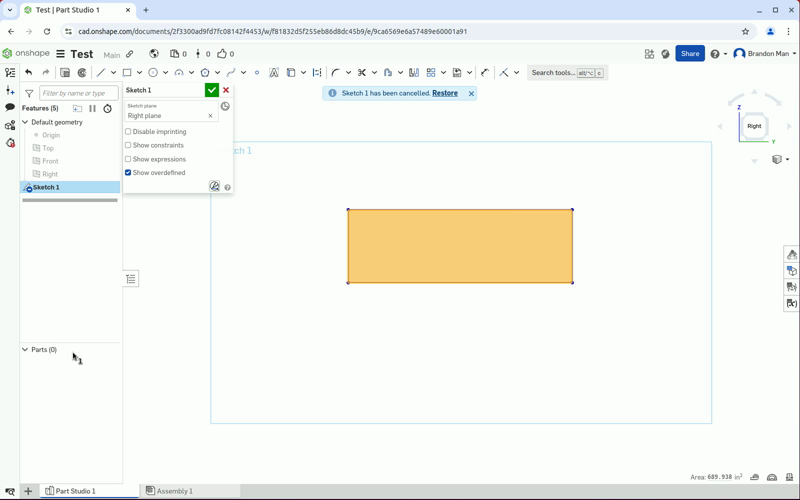
key(shift+y)
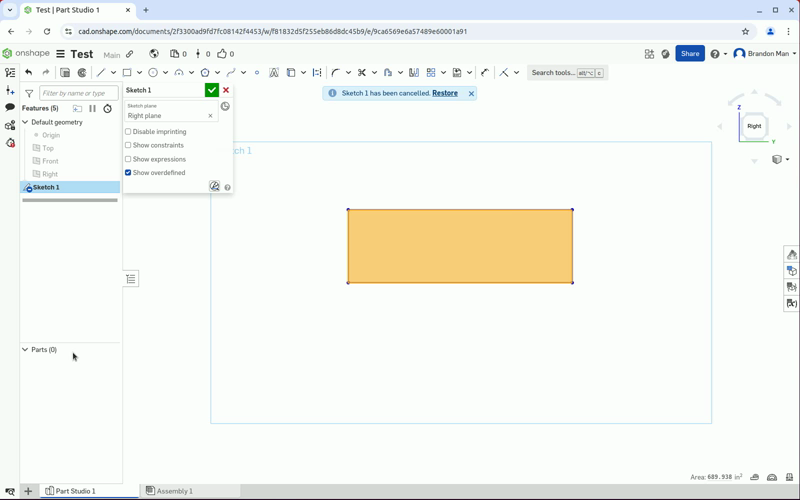
key(shift+e)
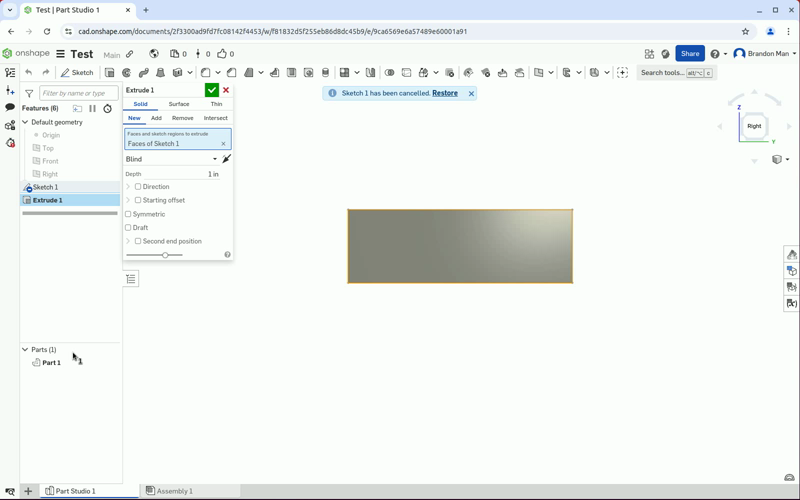
mouse_move(143, 106)
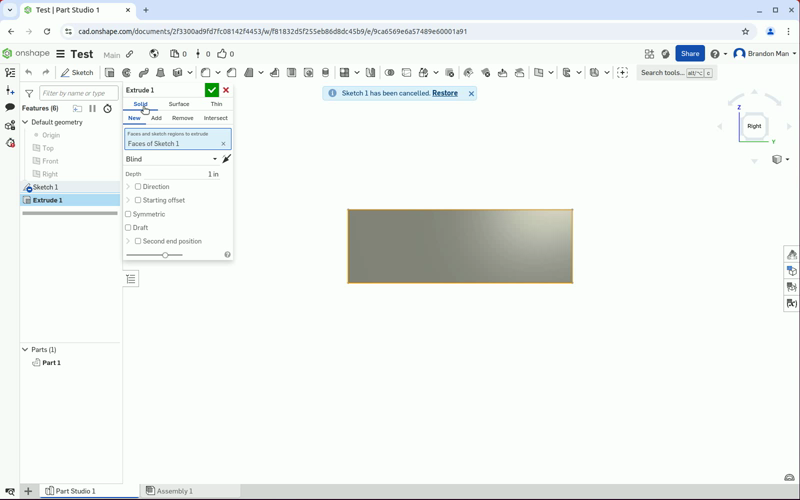
click(143, 106)
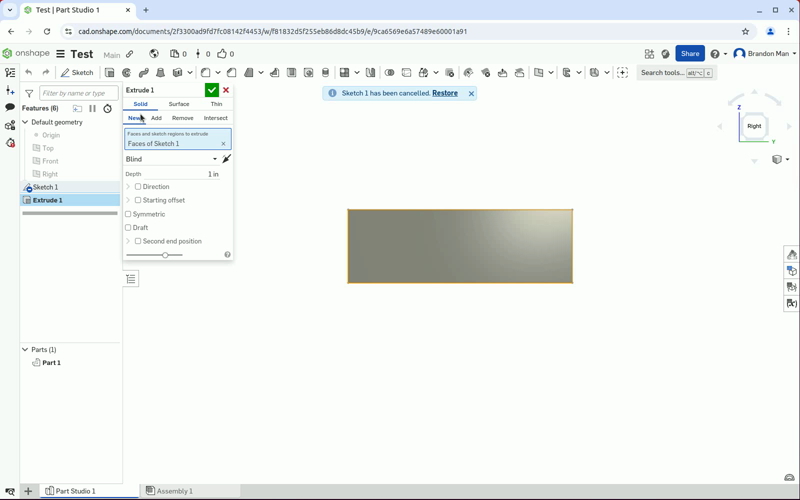
mouse_move(137, 120)
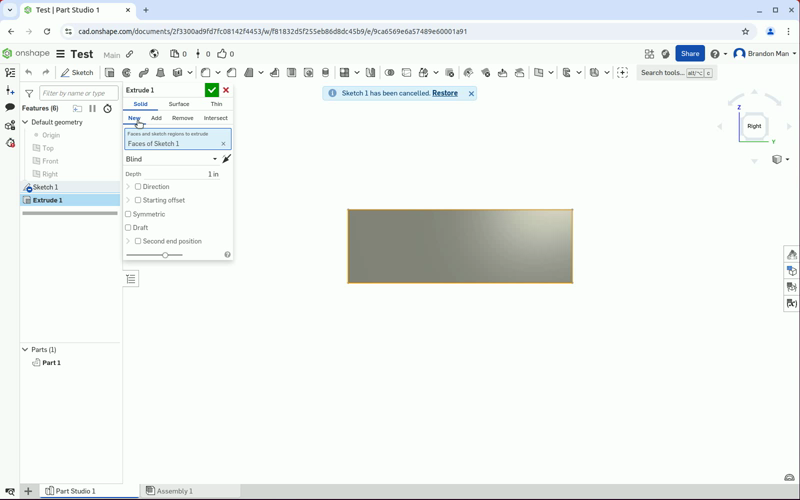
click(137, 120)
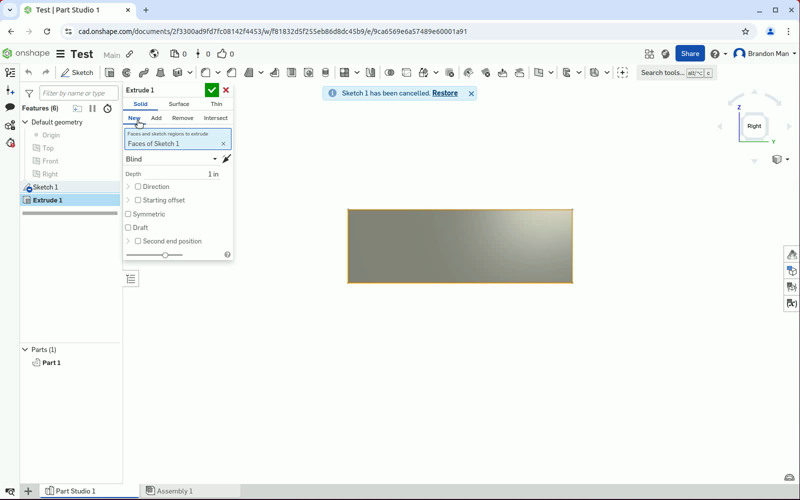
key(tab, 4)
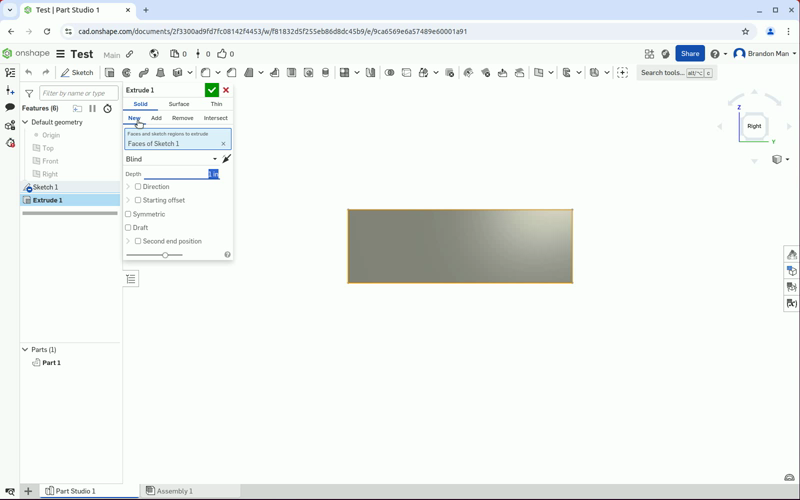
text(1.444)
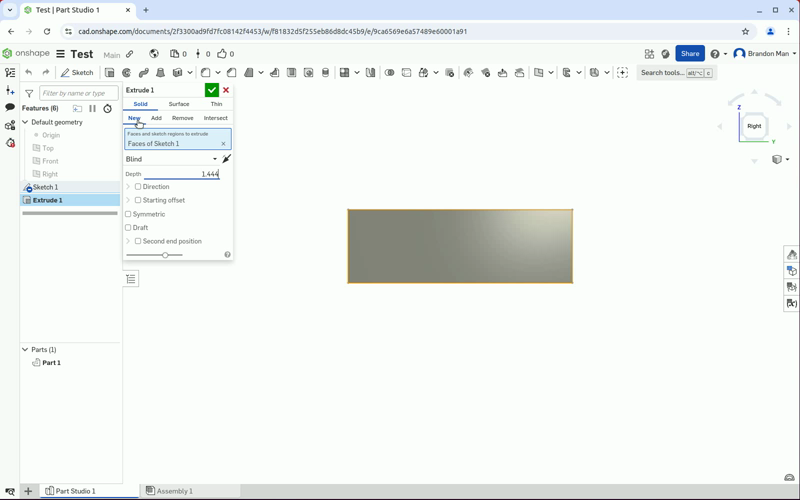
key(enter)
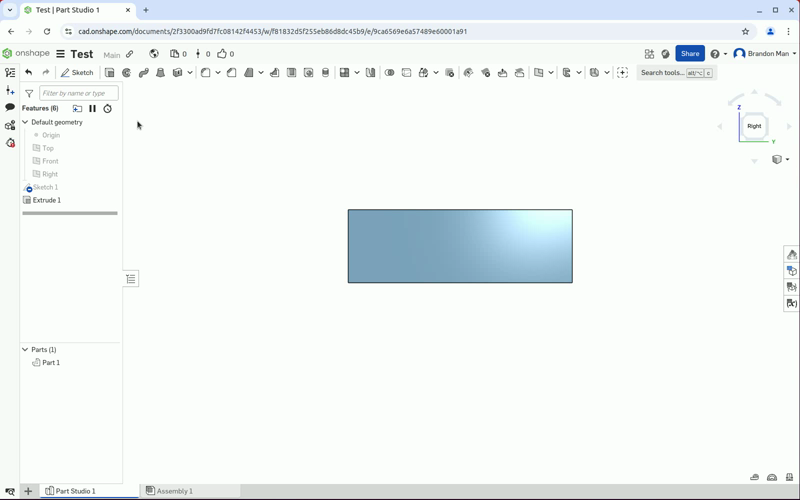
key(shift+h)
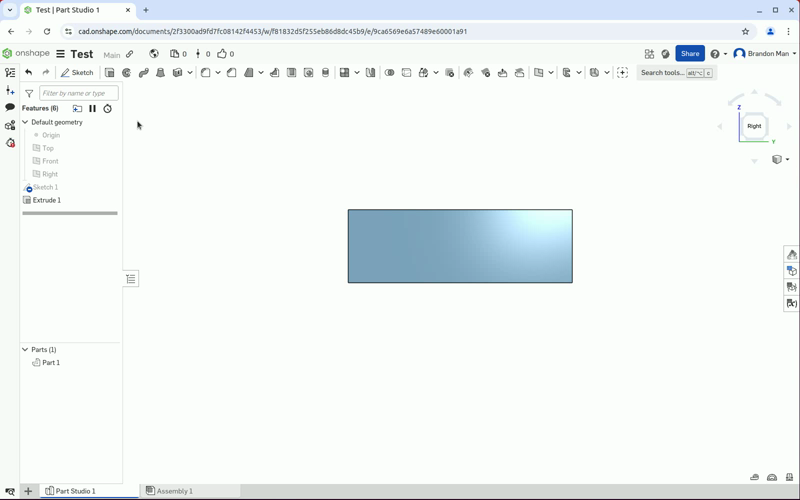
key(shift+h)
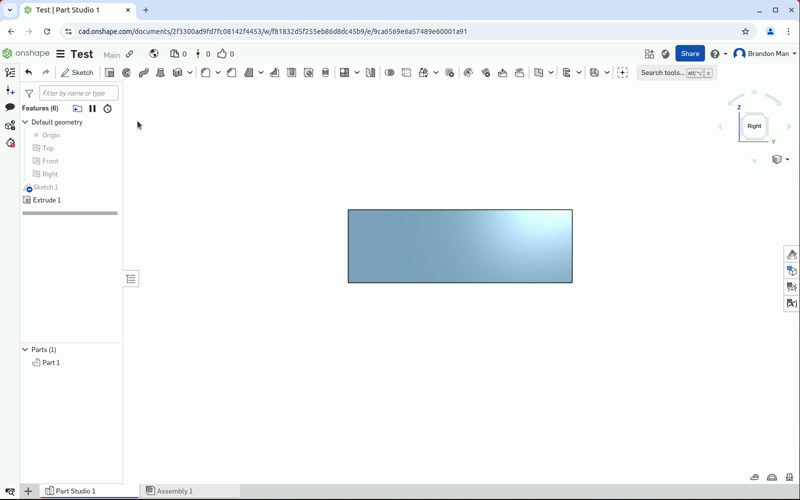
mouse_move(73, 189)
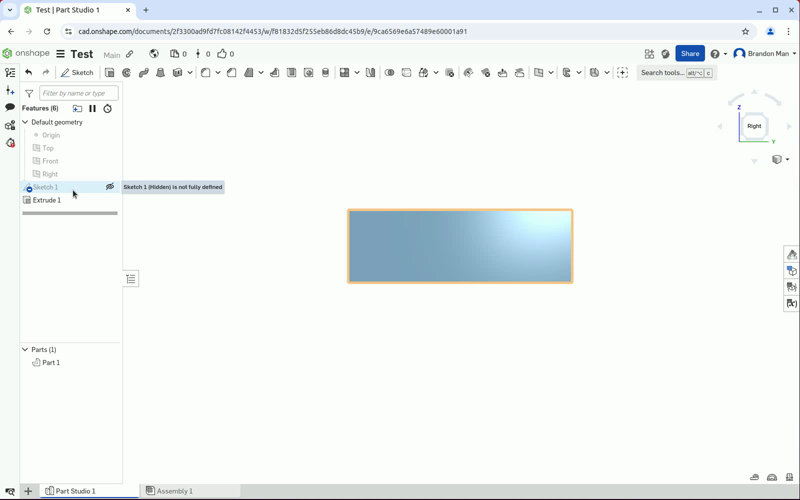
click(73, 189)
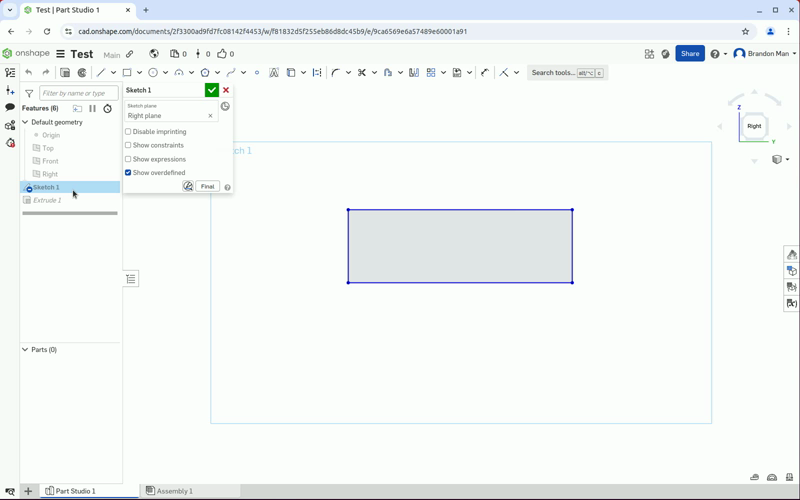
mouse_move(229, 92)
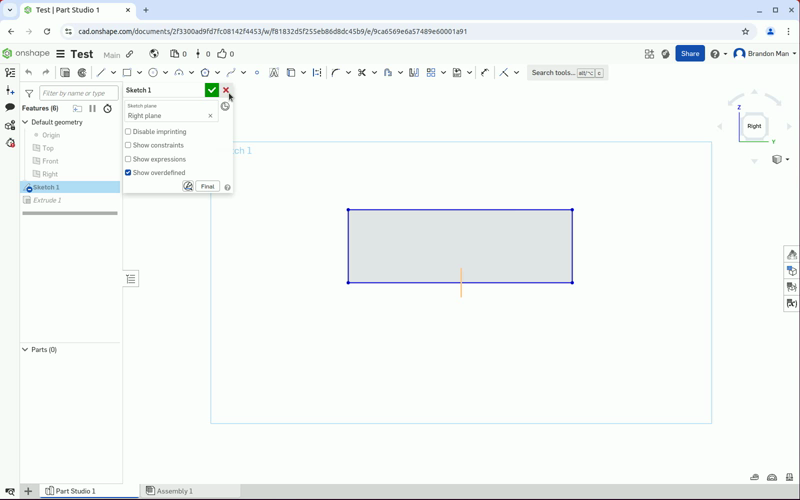
click(229, 92)
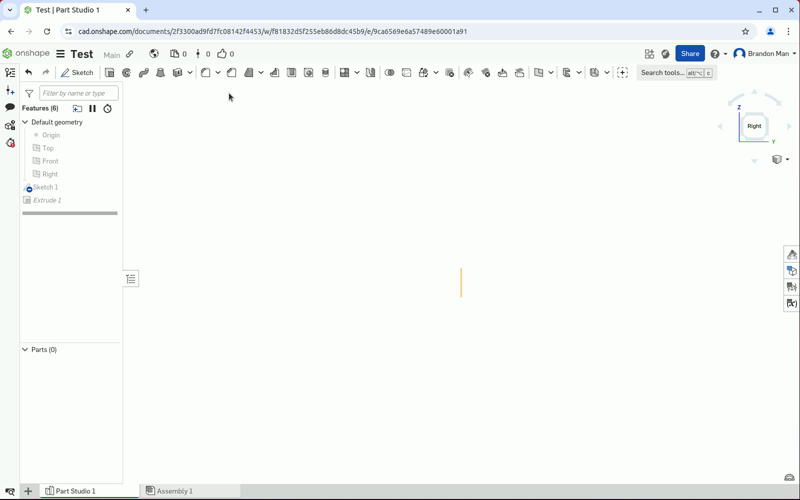
mouse_move(541, 75)
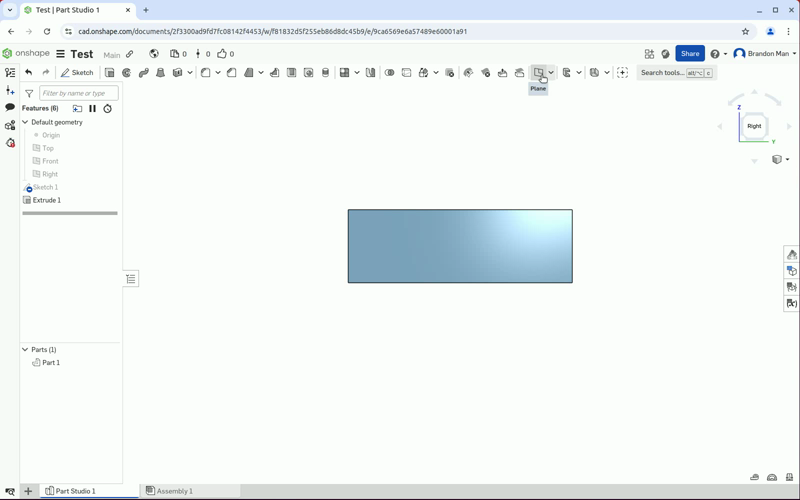
click(541, 75)
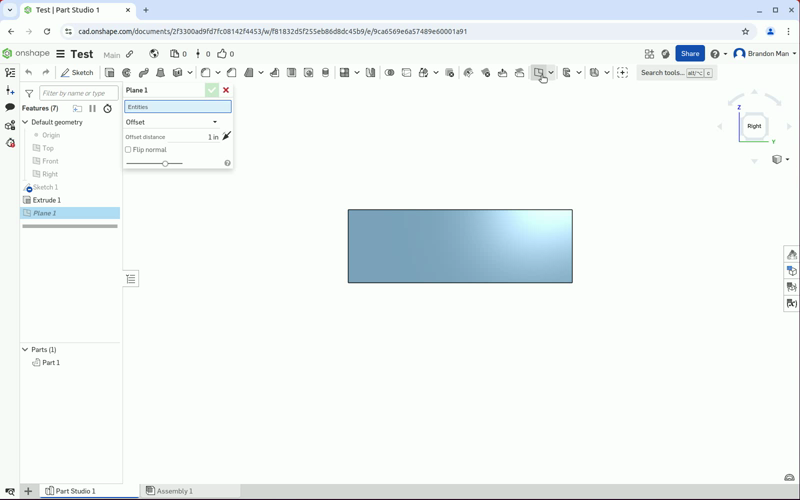
mouse_move(73, 176)
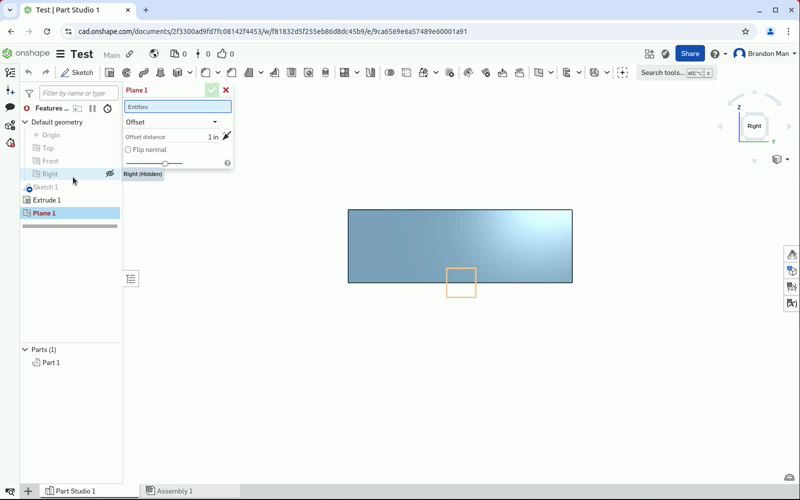
click(73, 176)
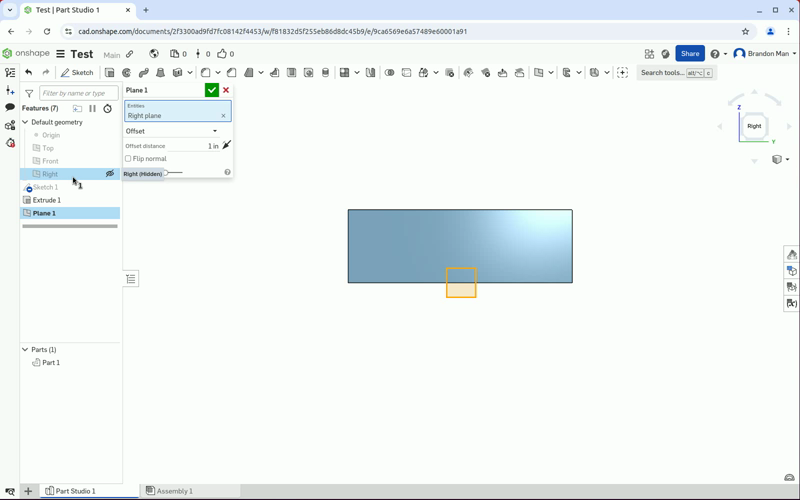
key(tab, 2)
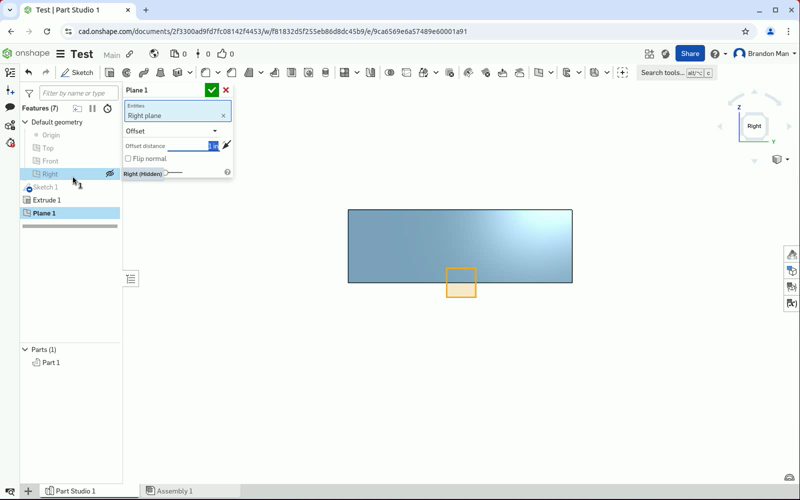
text(1.448)
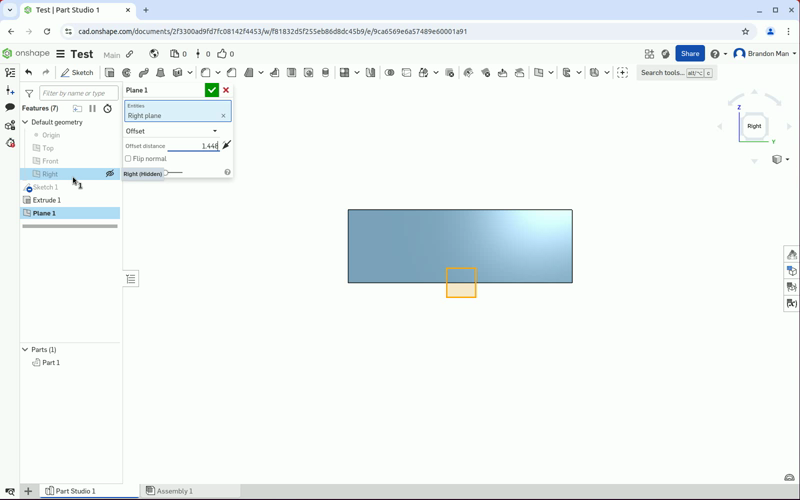
key(enter, 2)
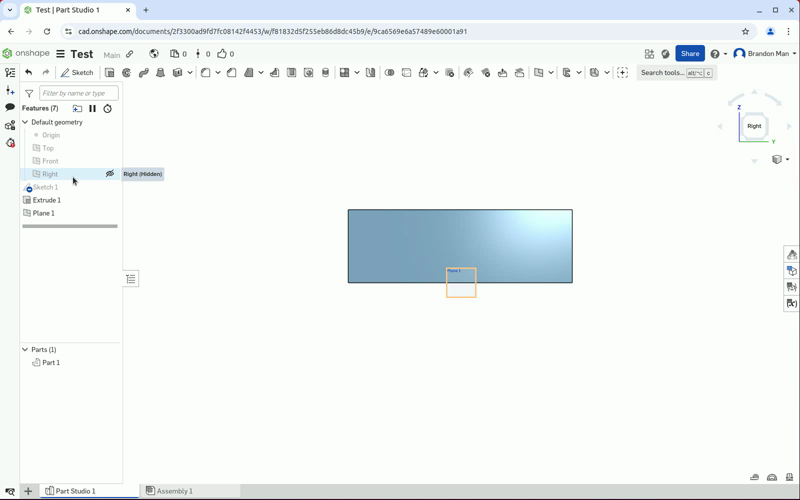
key(shift+s)
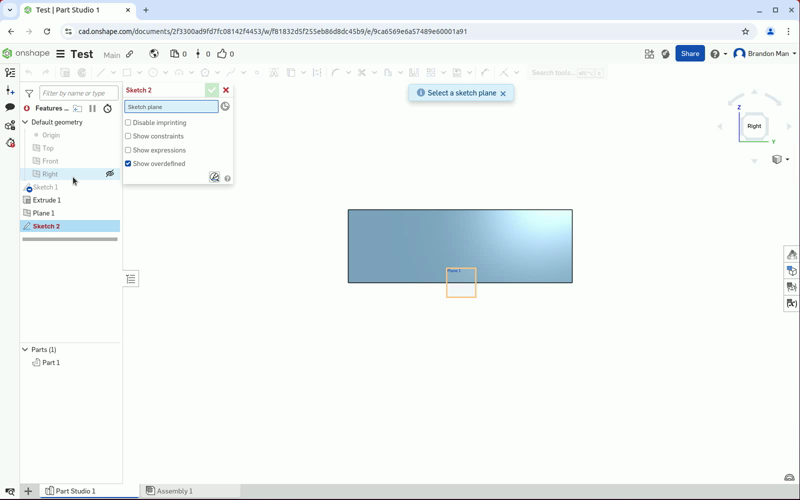
mouse_move(73, 215)
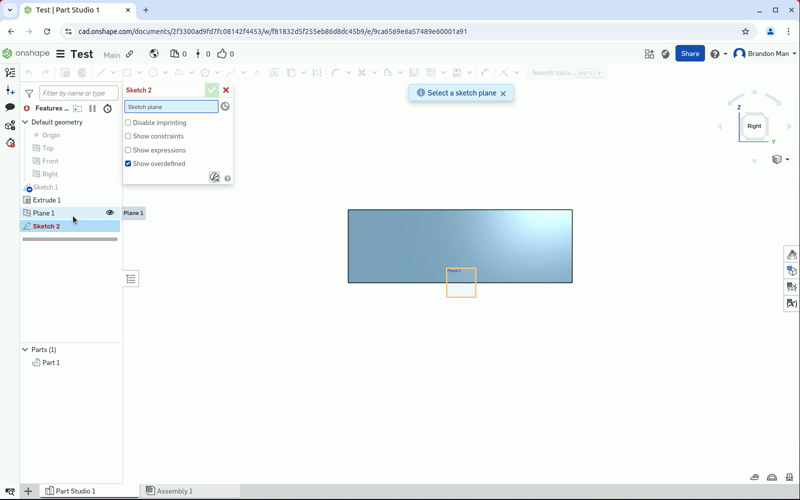
click(73, 215)
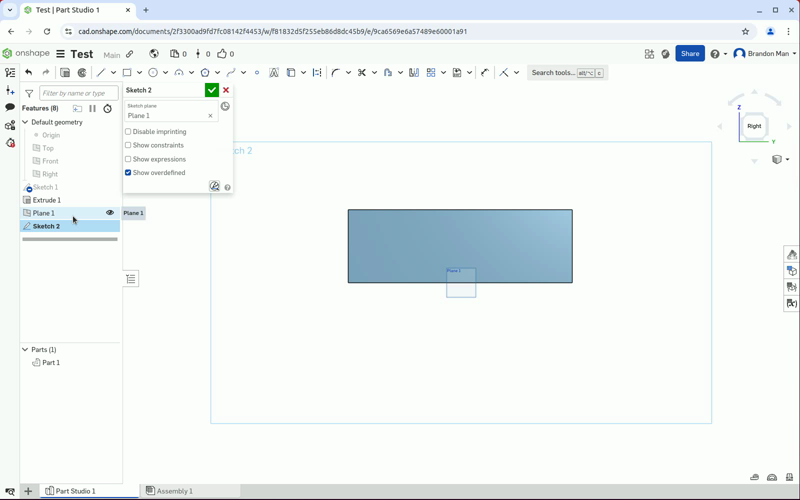
mouse_move(73, 352)
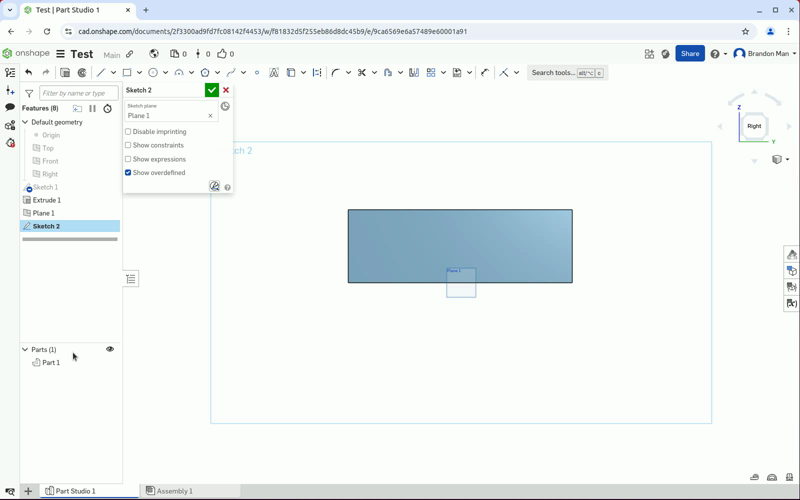
key(y)
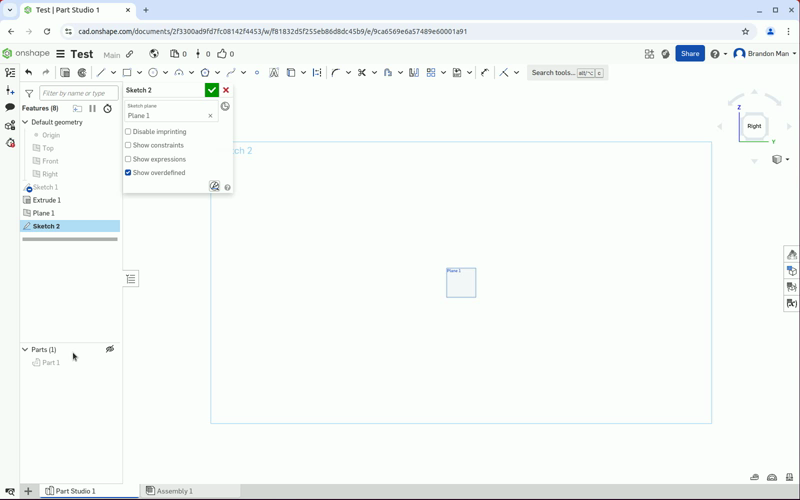
key(l)
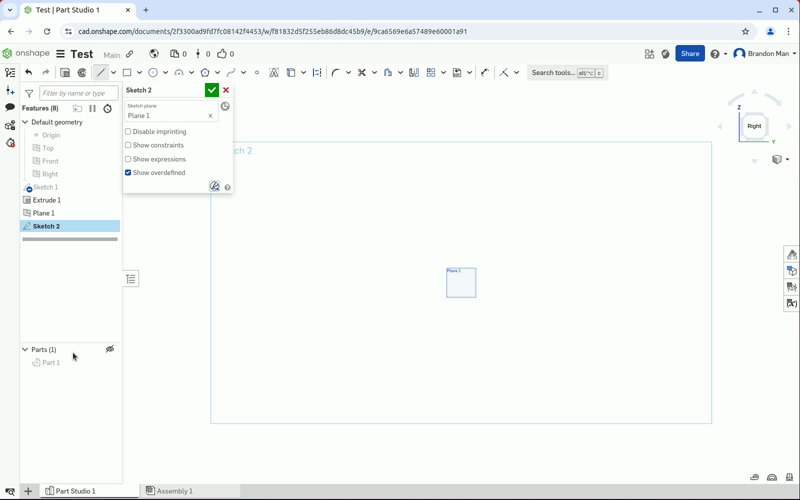
key_down(shift)
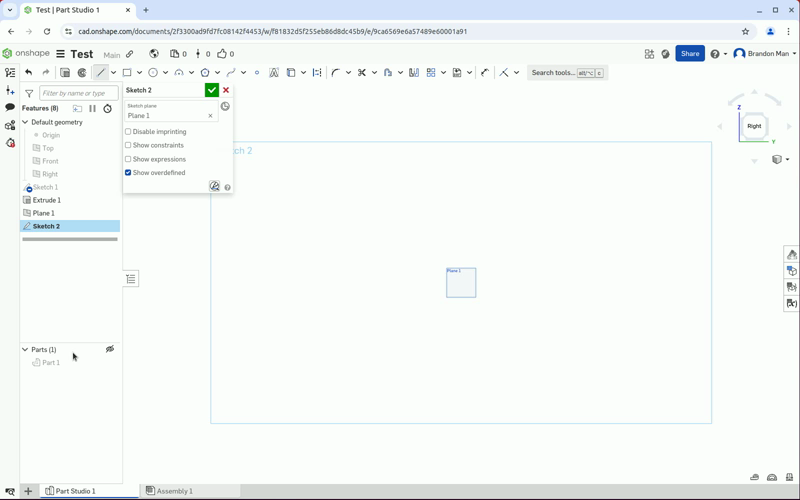
mouse_move(362, 275)
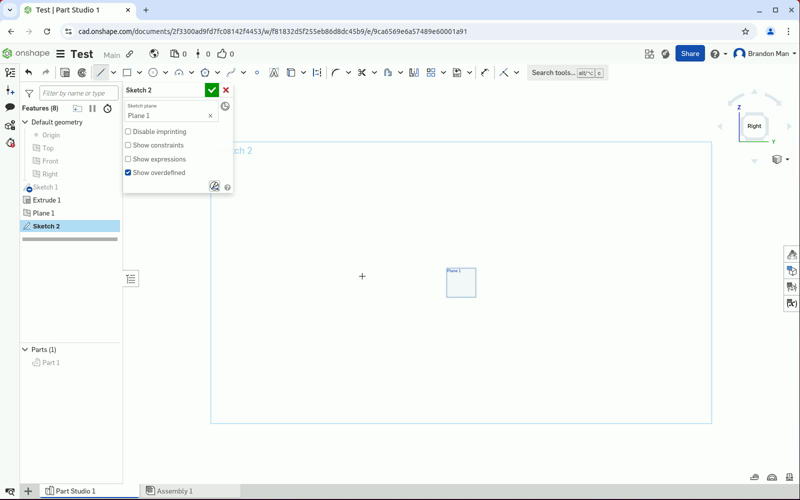
click(362, 275)
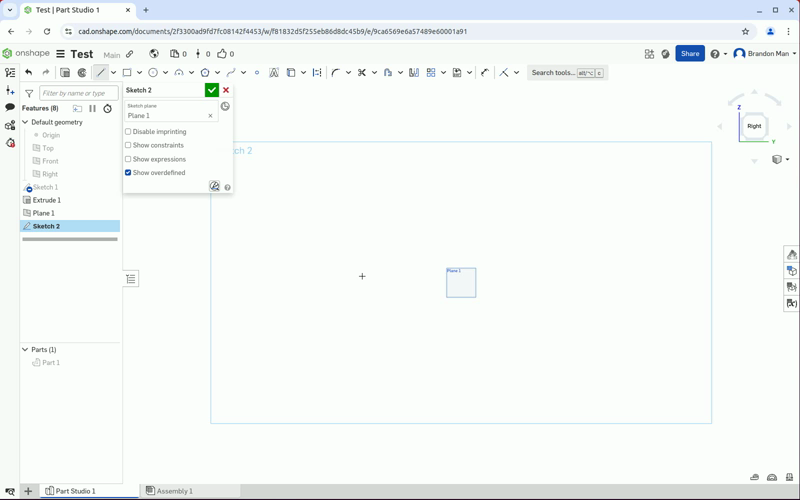
key_up(shift)
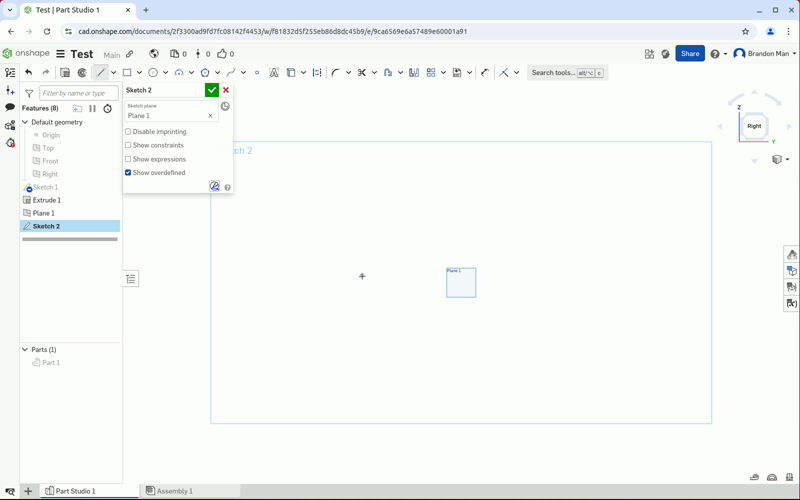
key_down(shift)
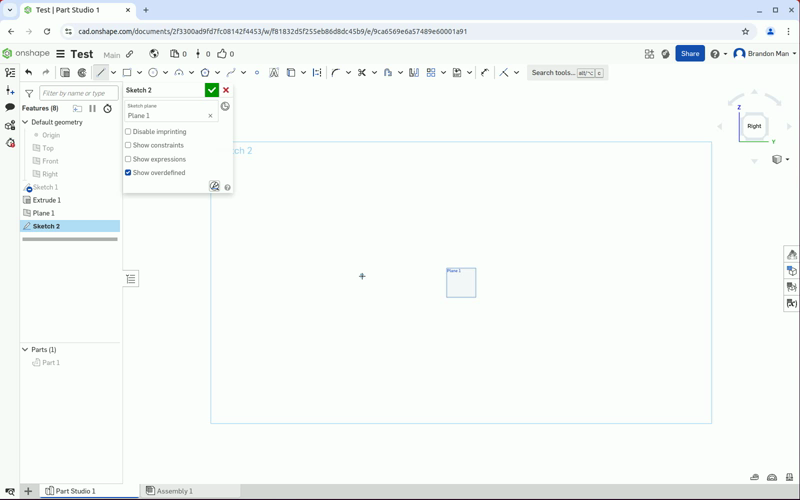
mouse_move(460, 276)
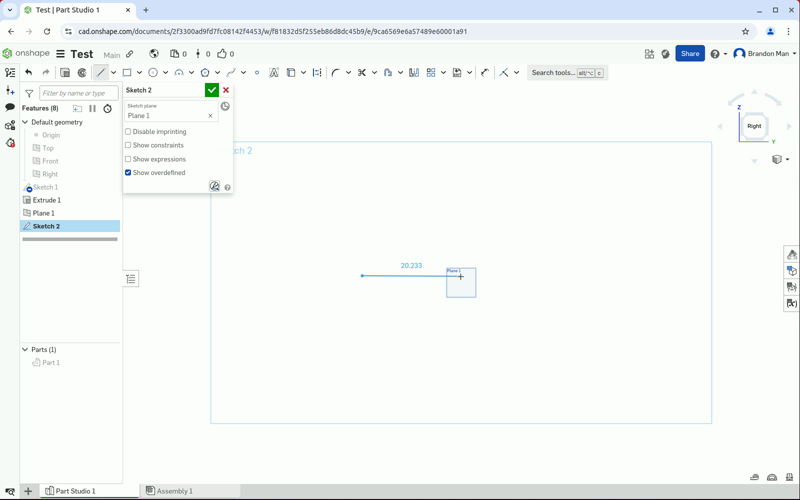
click(460, 276)
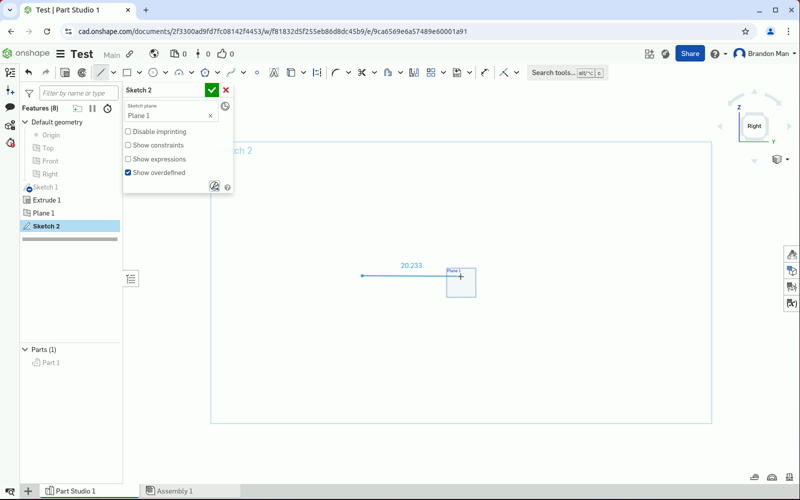
key_up(shift)
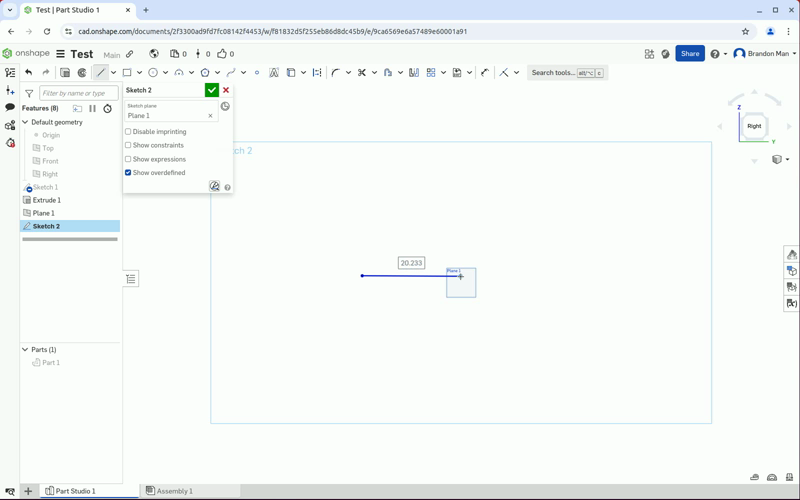
key_down(shift)
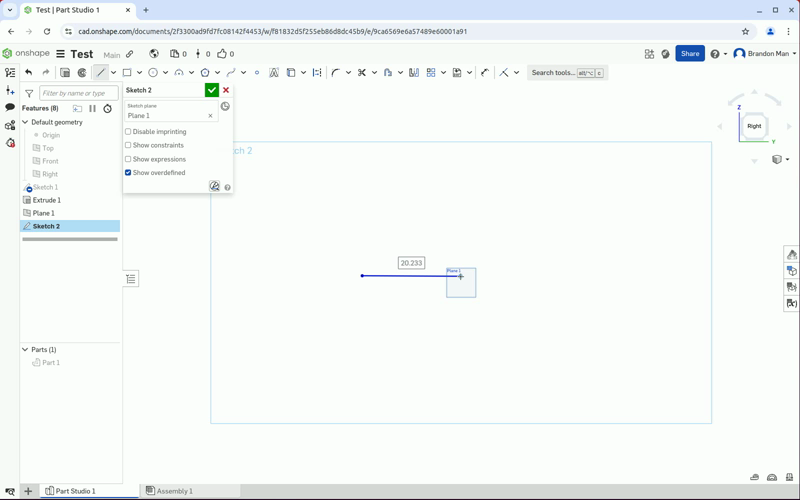
mouse_move(557, 276)
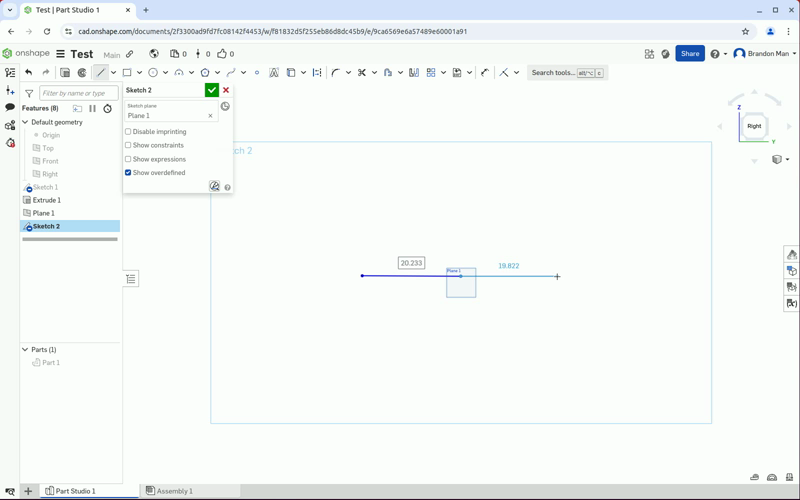
click(557, 276)
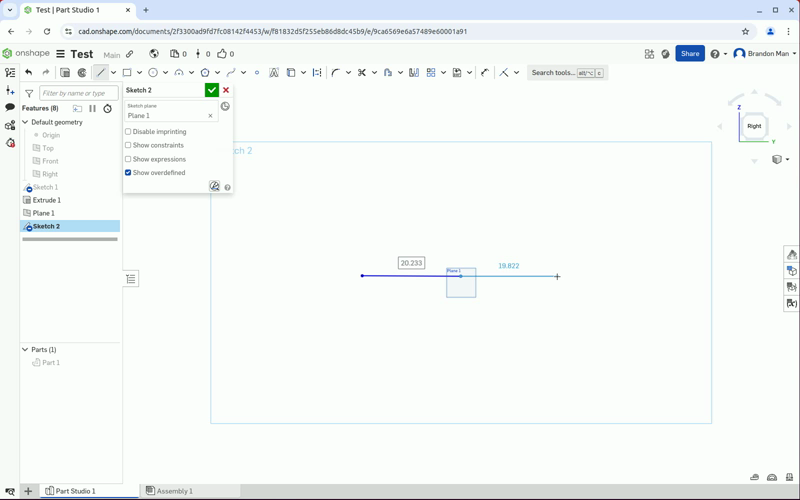
key_up(shift)
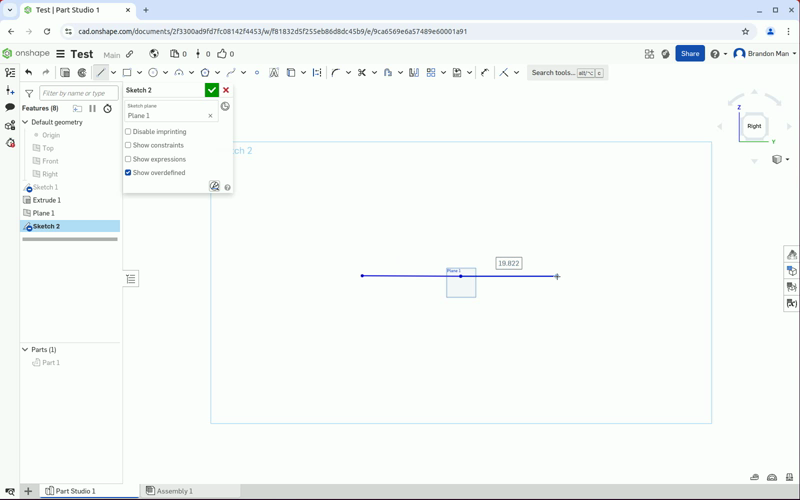
key_down(shift)
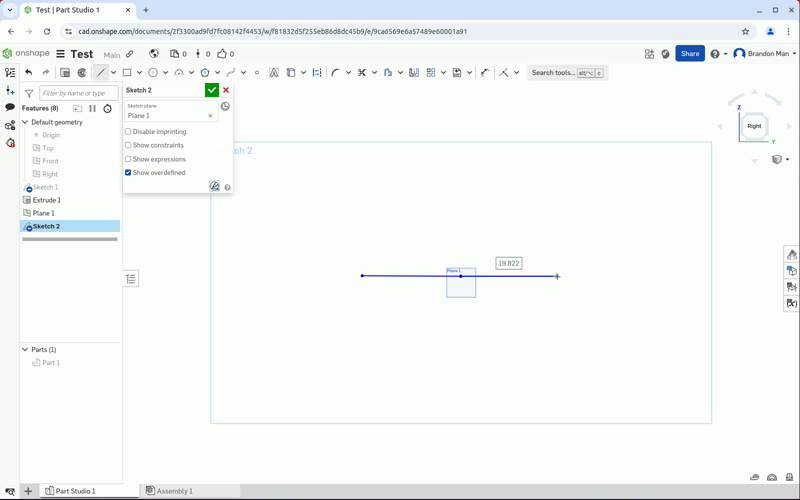
mouse_move(557, 210)
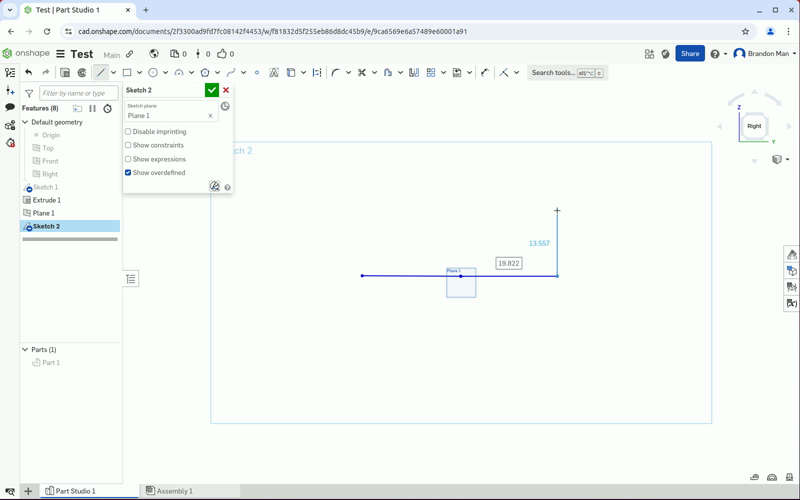
click(557, 210)
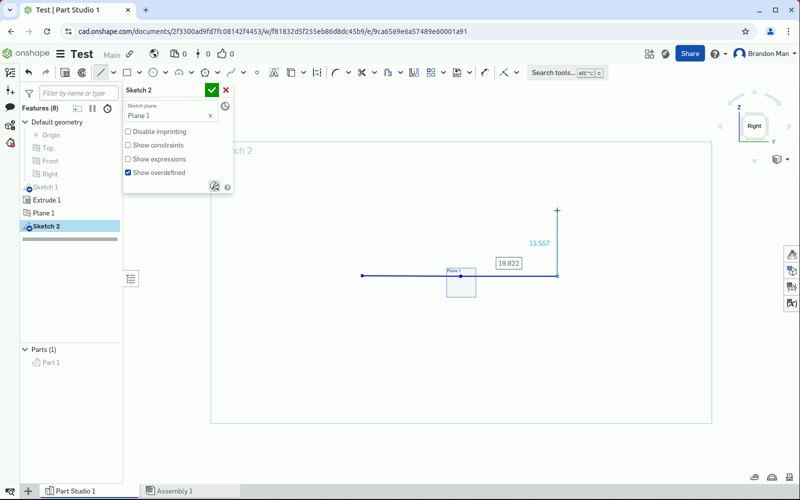
key_up(shift)
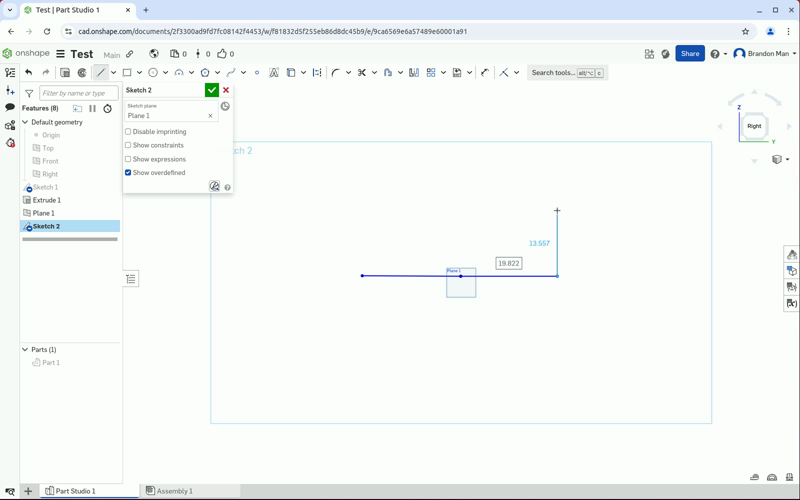
key_down(shift)
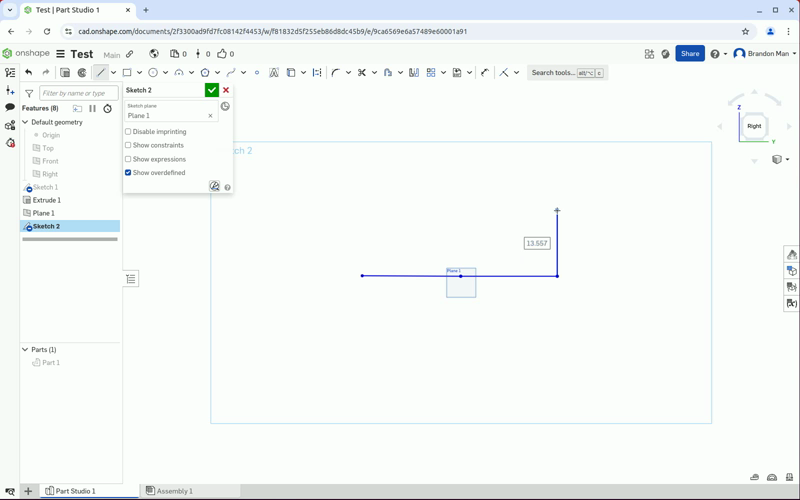
mouse_move(587, 210)
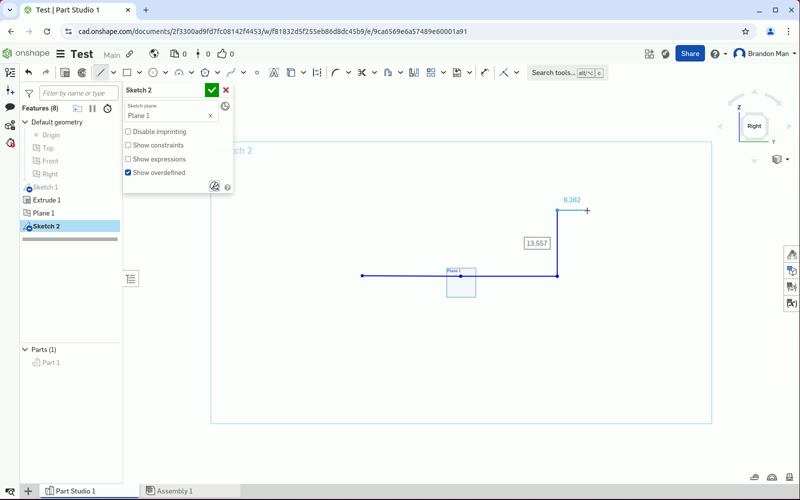
mouse_move(549, 210)
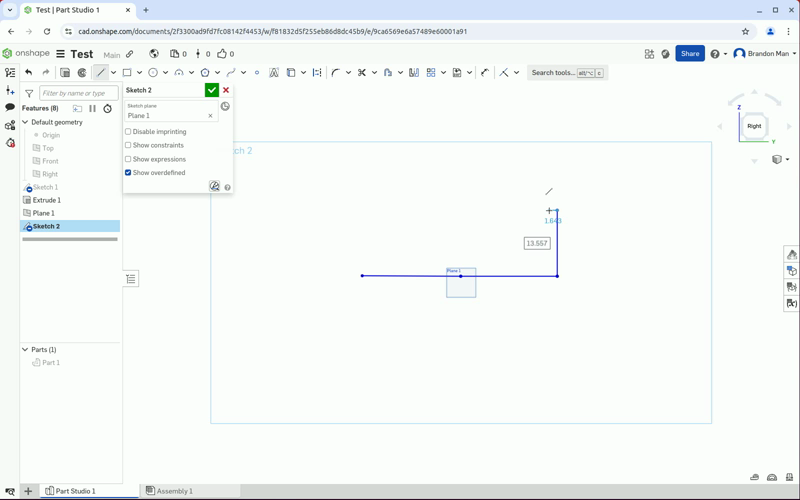
click(549, 210)
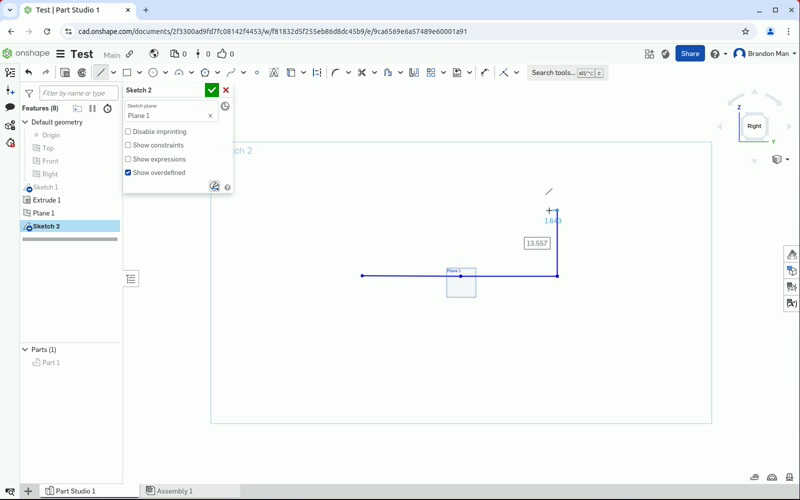
key_up(shift)
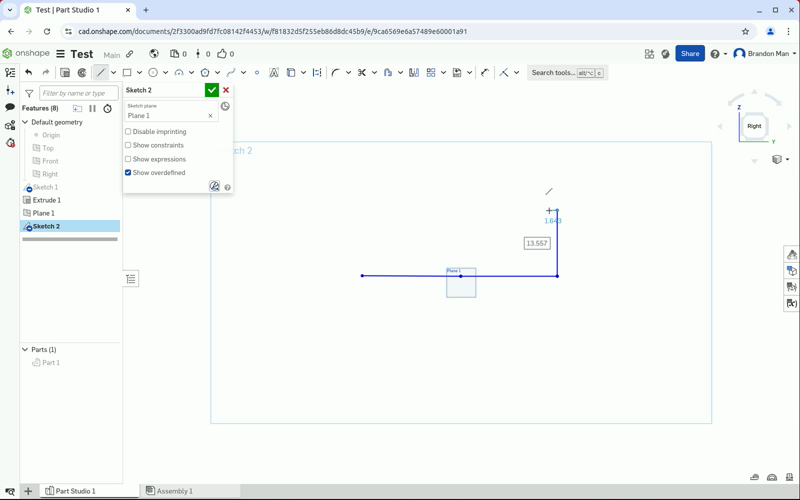
key_down(shift)
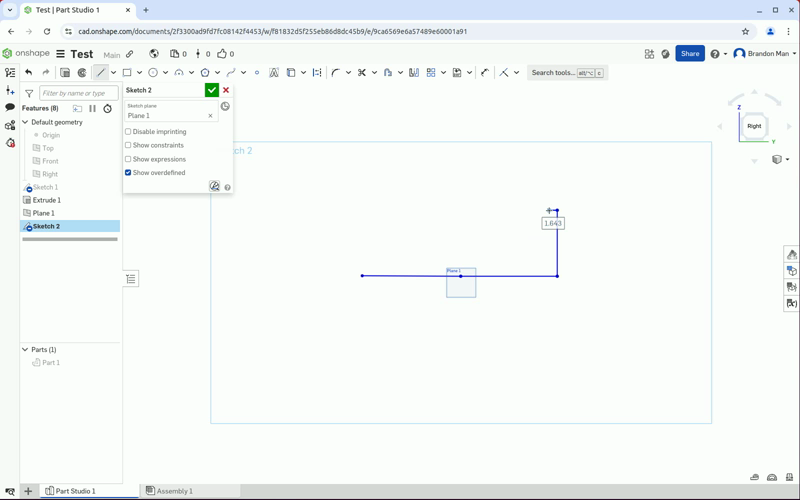
mouse_move(579, 210)
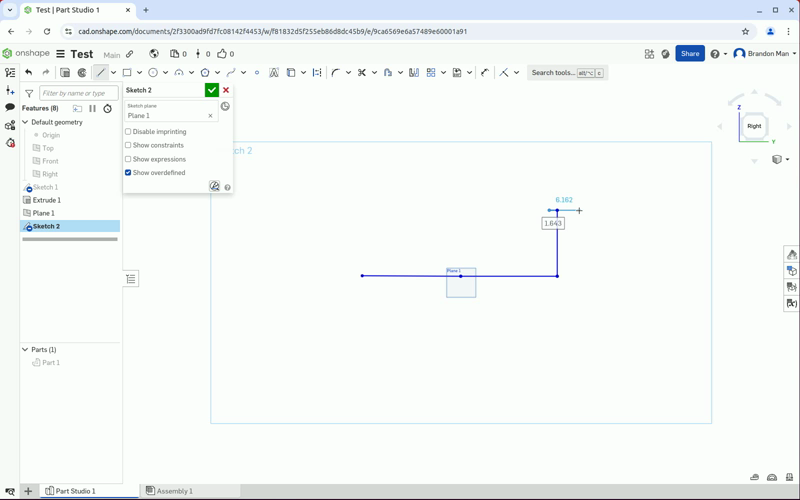
mouse_move(549, 267)
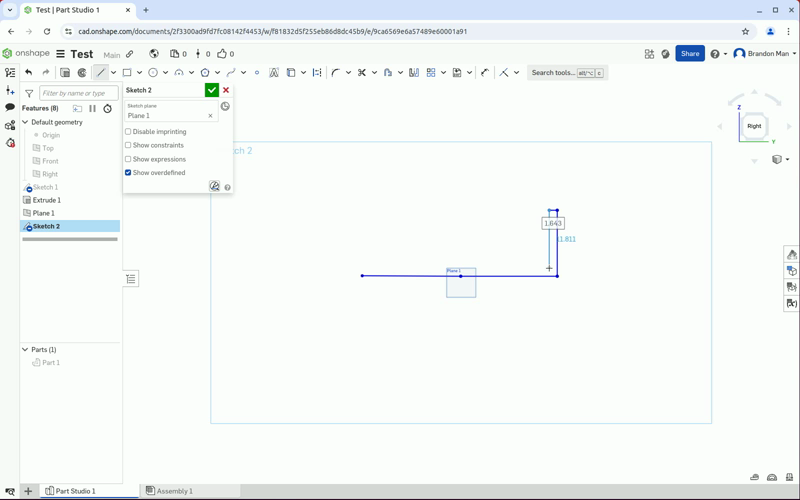
click(549, 267)
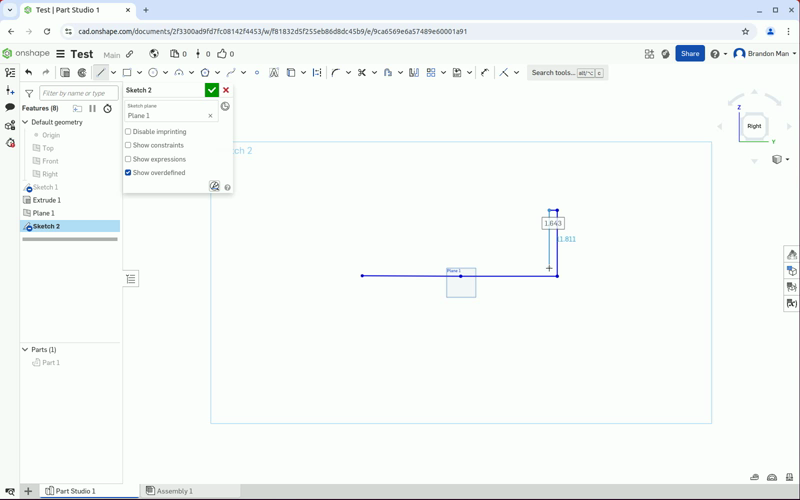
key_up(shift)
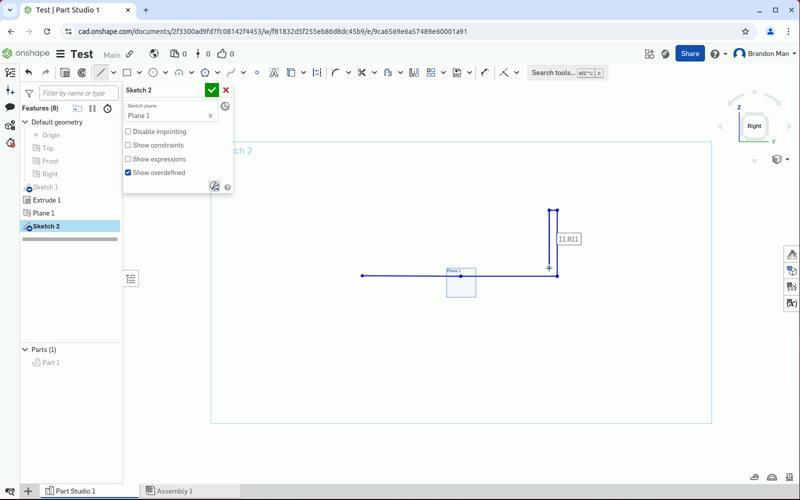
key_down(shift)
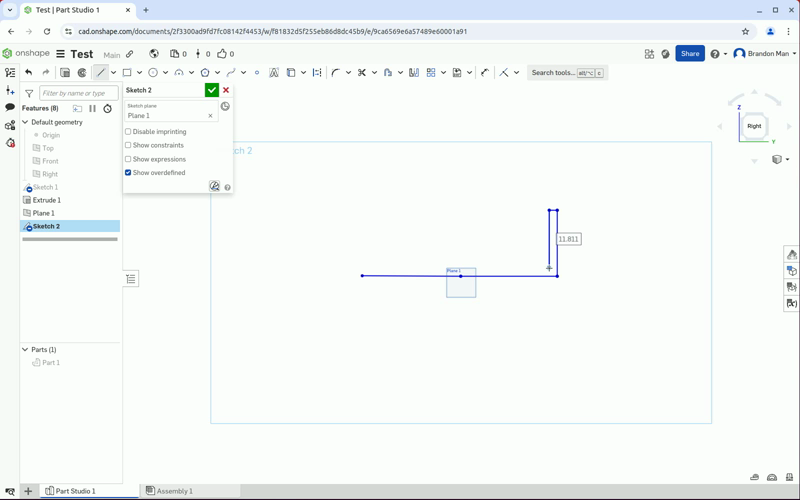
mouse_move(460, 267)
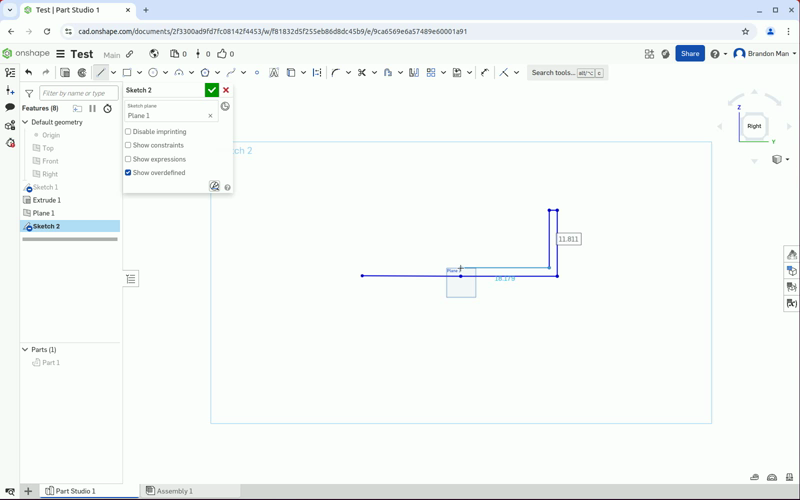
click(460, 267)
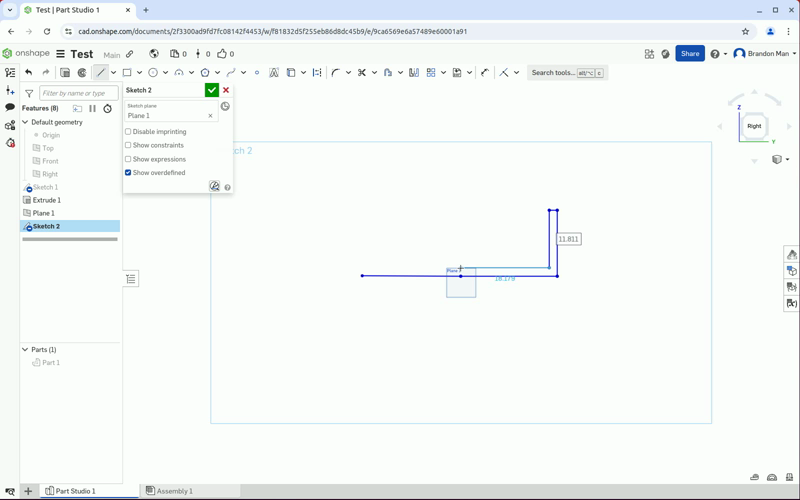
key_up(shift)
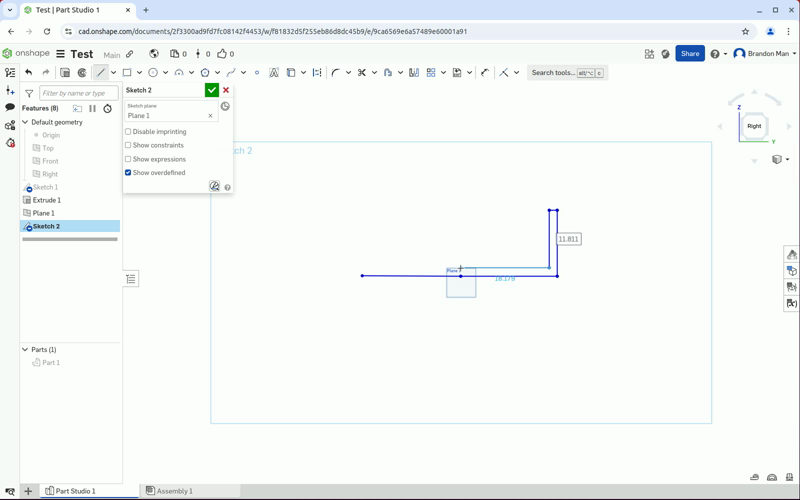
key_down(shift)
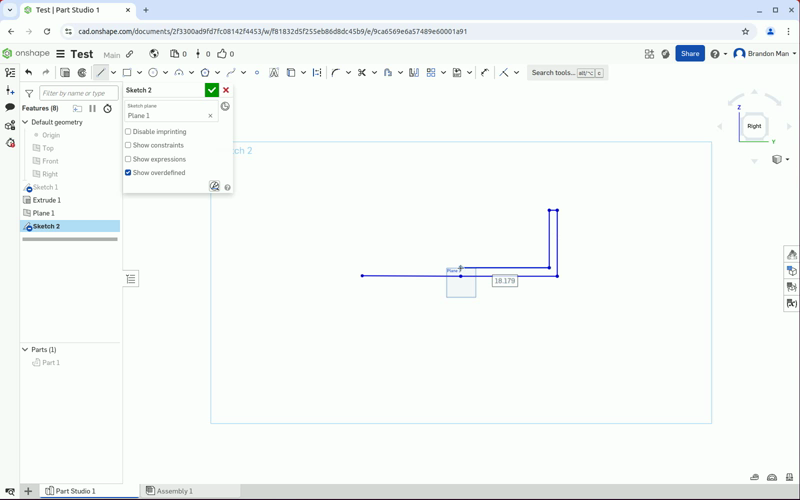
mouse_move(370, 267)
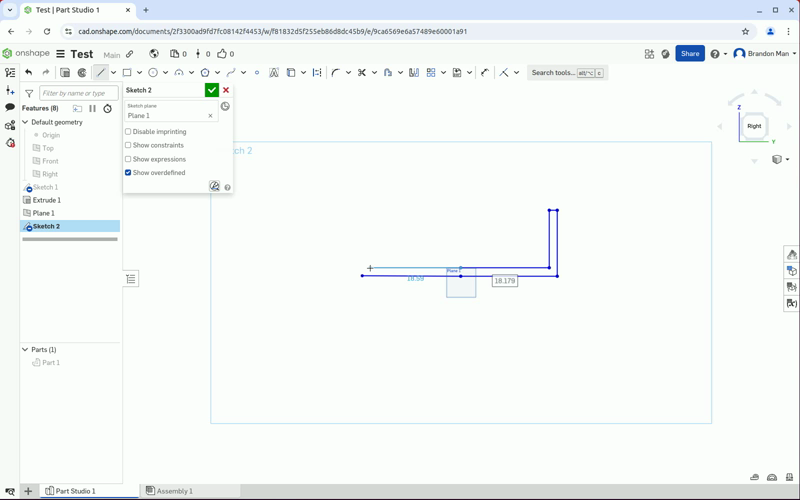
click(370, 267)
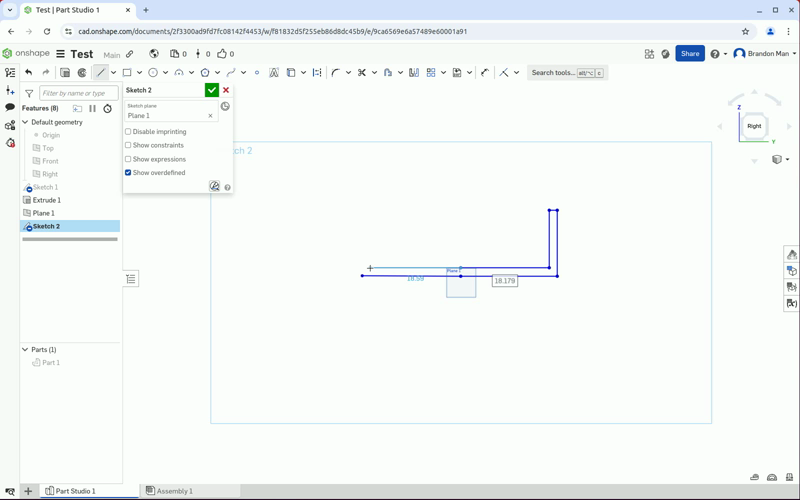
key_up(shift)
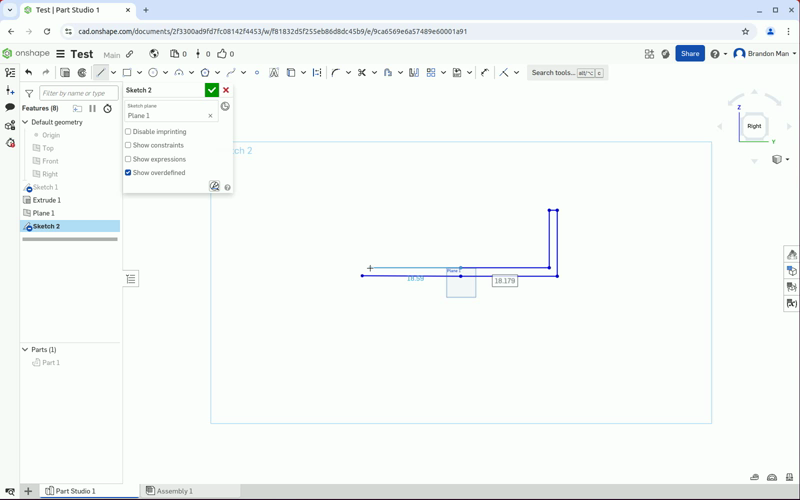
key_down(shift)
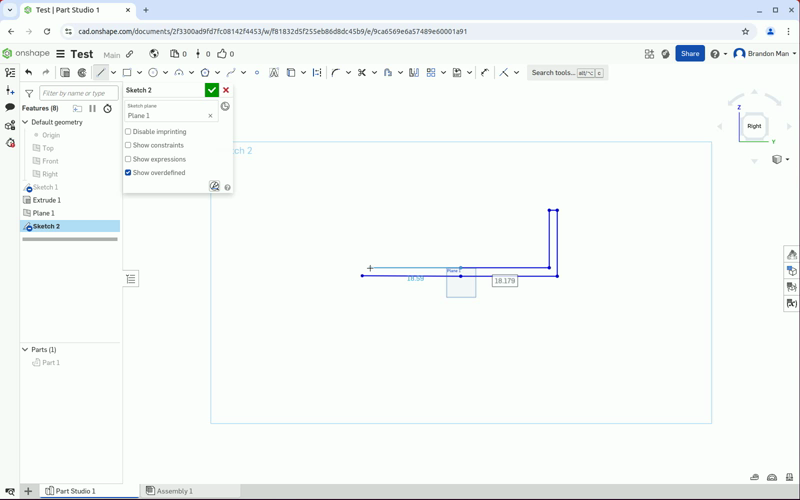
mouse_move(400, 267)
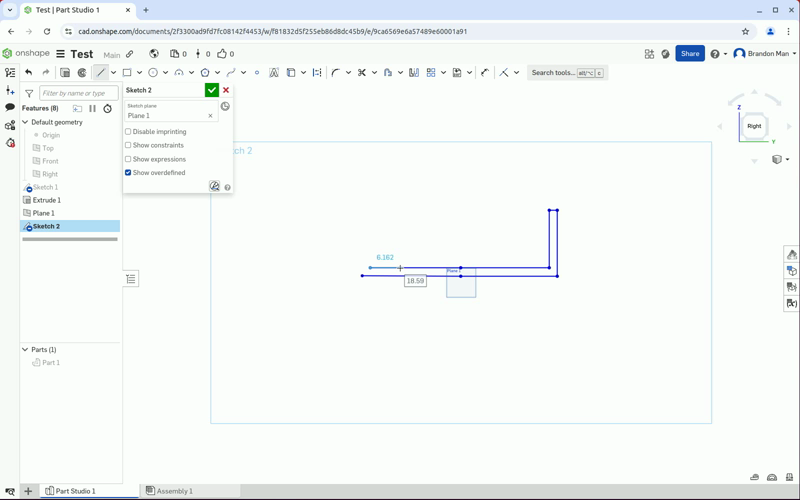
mouse_move(370, 210)
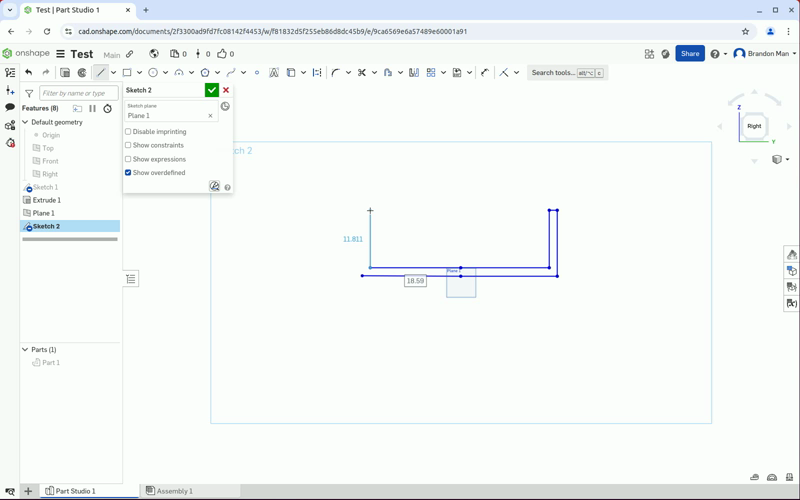
click(370, 210)
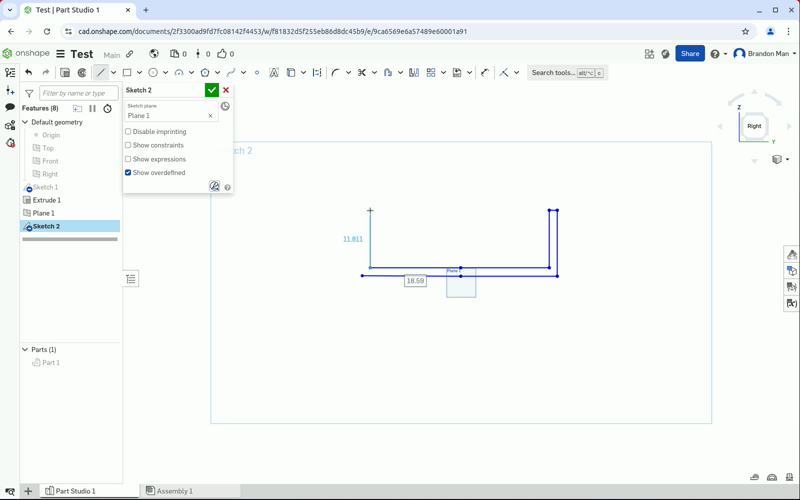
key_up(shift)
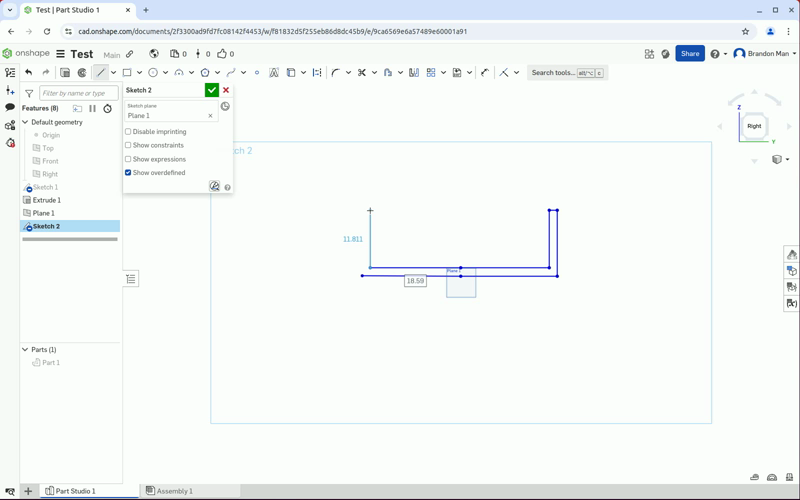
key_down(shift)
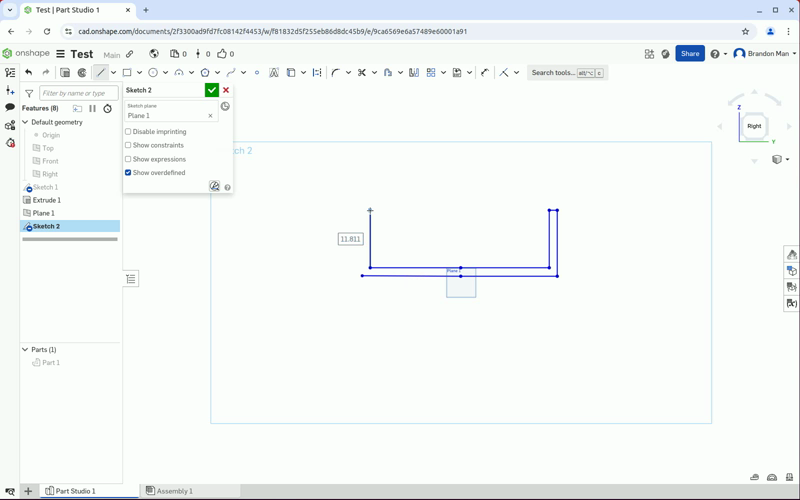
mouse_move(400, 210)
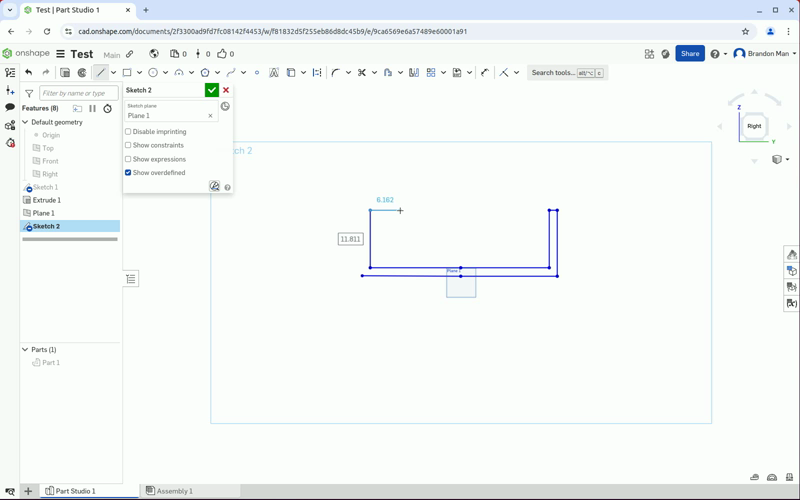
mouse_move(362, 210)
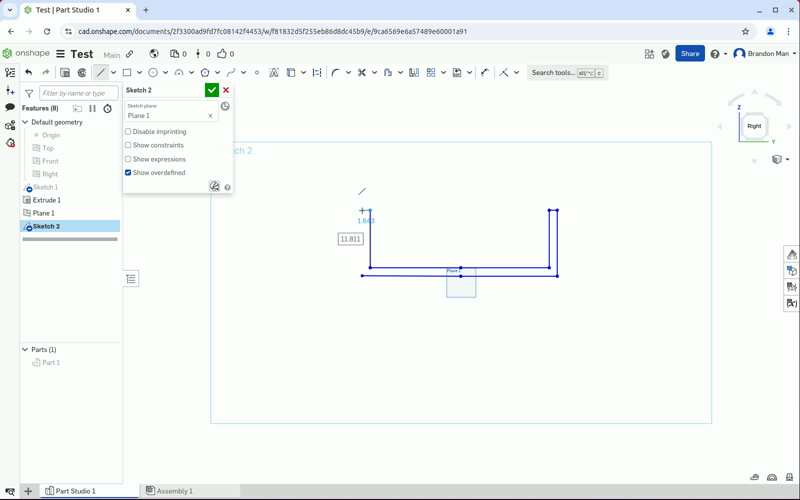
click(362, 210)
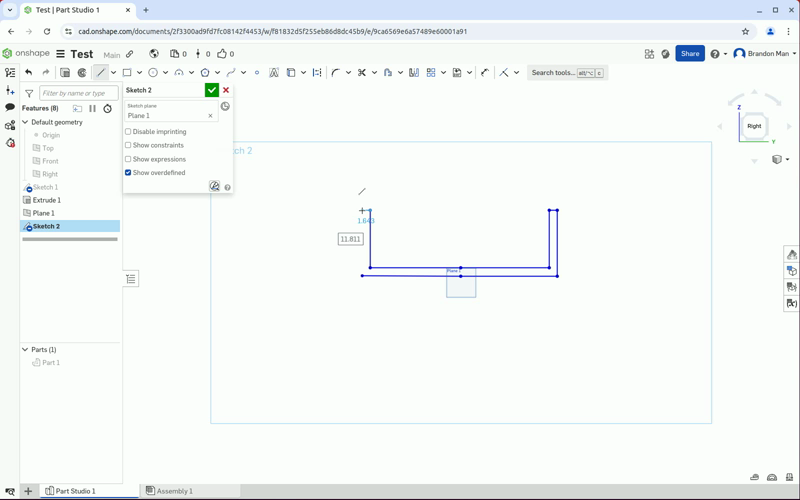
key_up(shift)
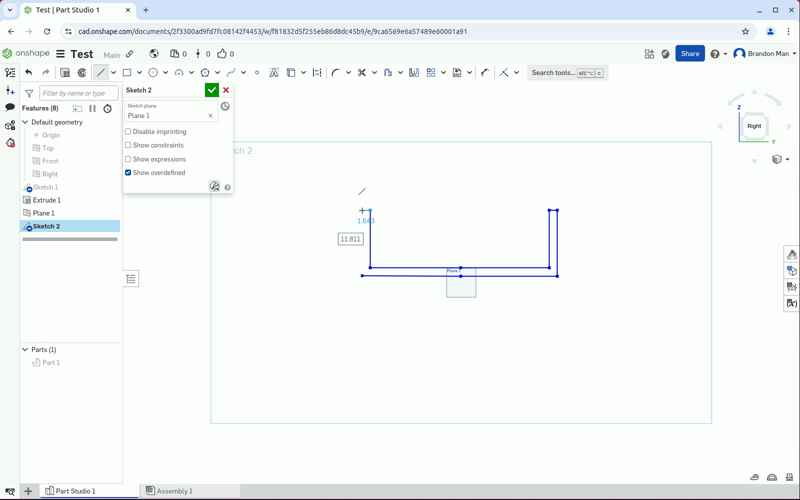
key_down(shift)
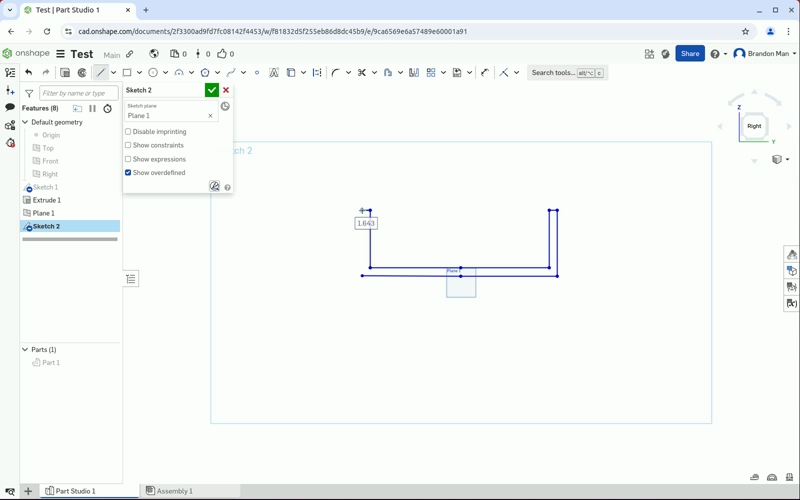
mouse_move(362, 275)
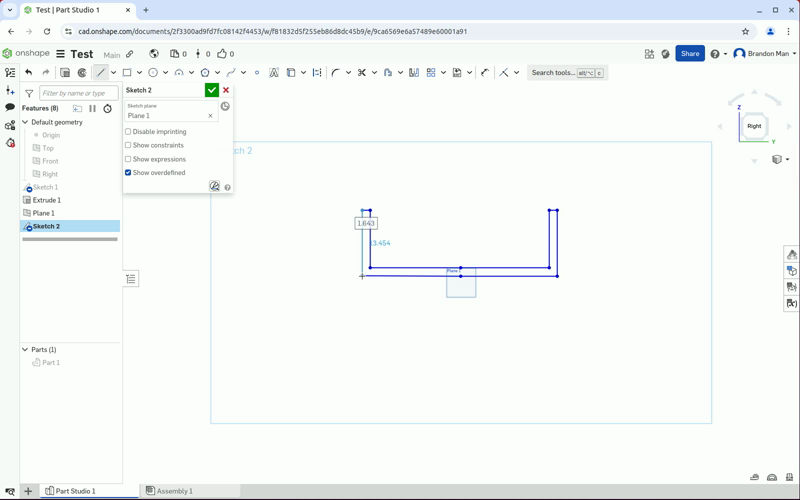
key_up(shift)
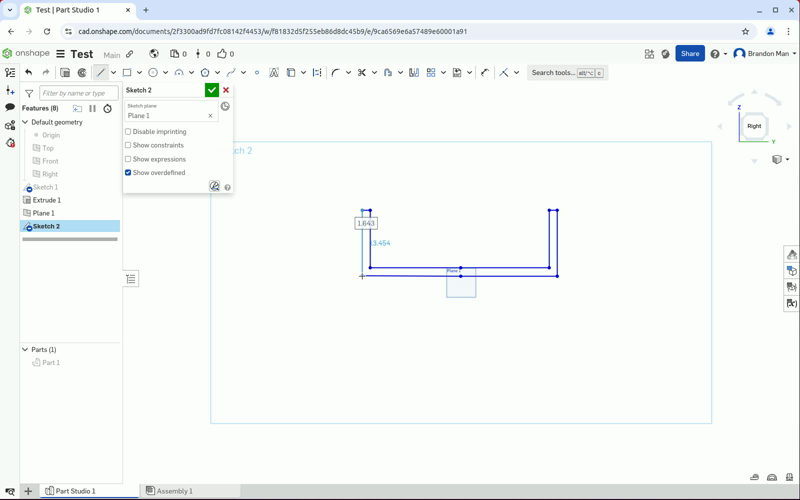
click(362, 275)
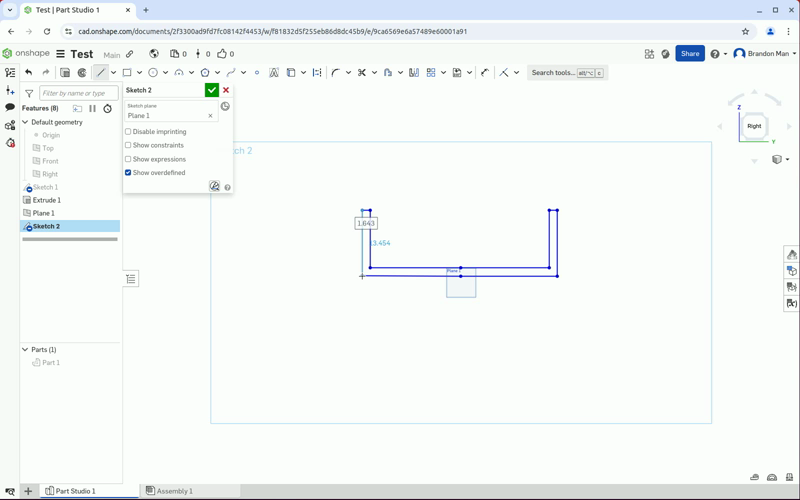
key(esc)
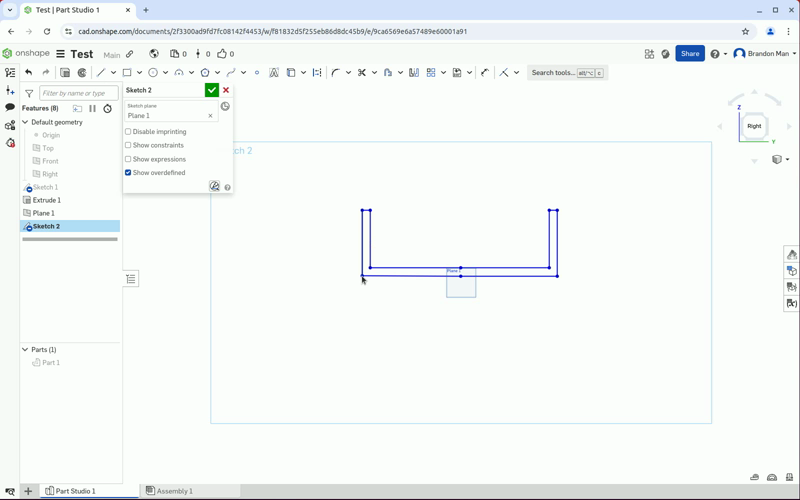
mouse_move(413, 269)
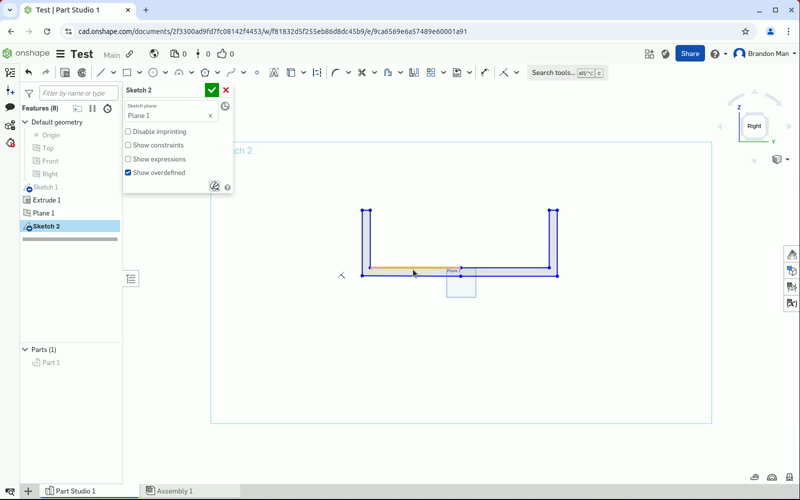
click(413, 269)
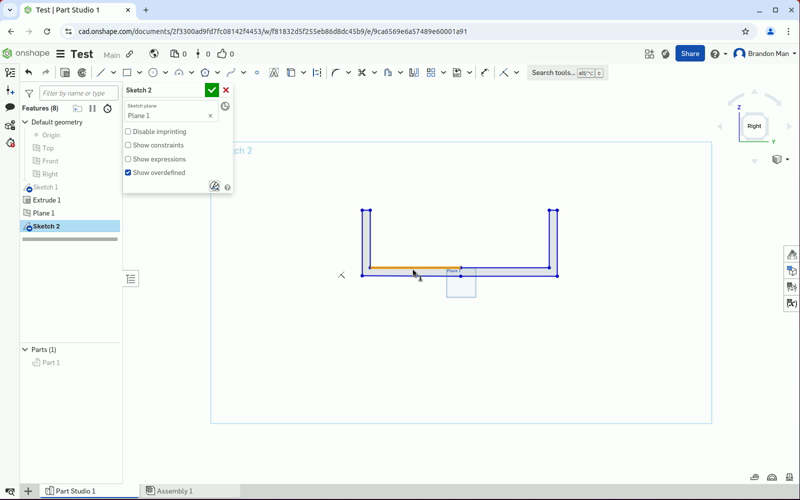
mouse_move(73, 352)
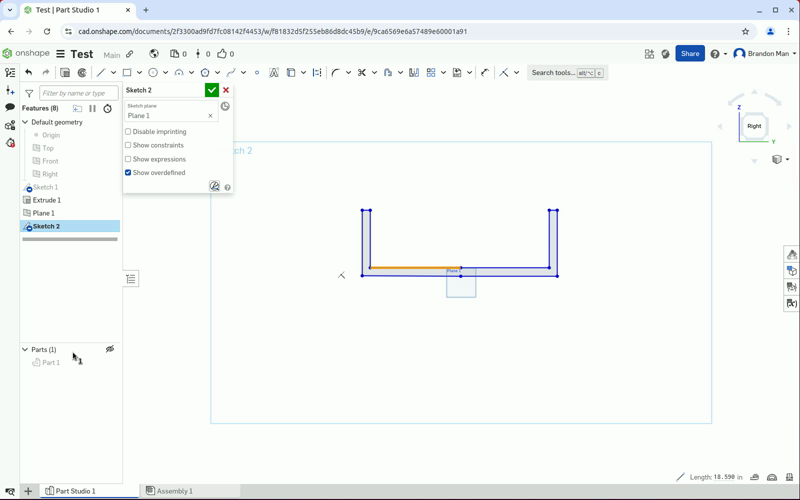
key(shift+y)
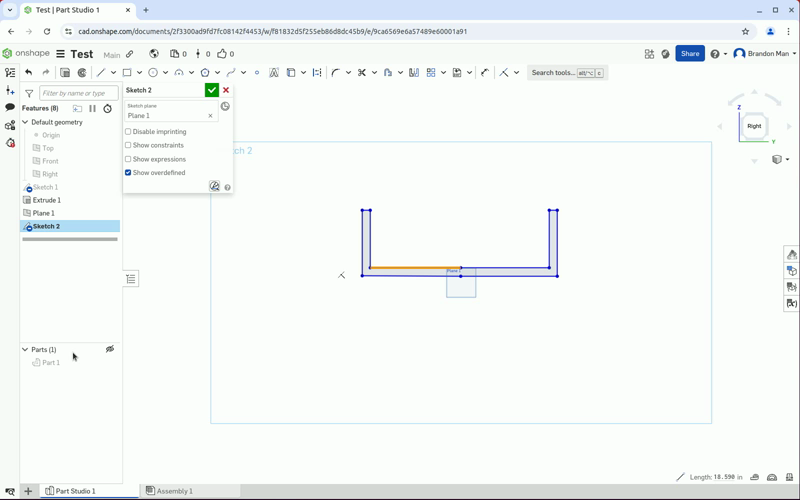
key(shift+e)
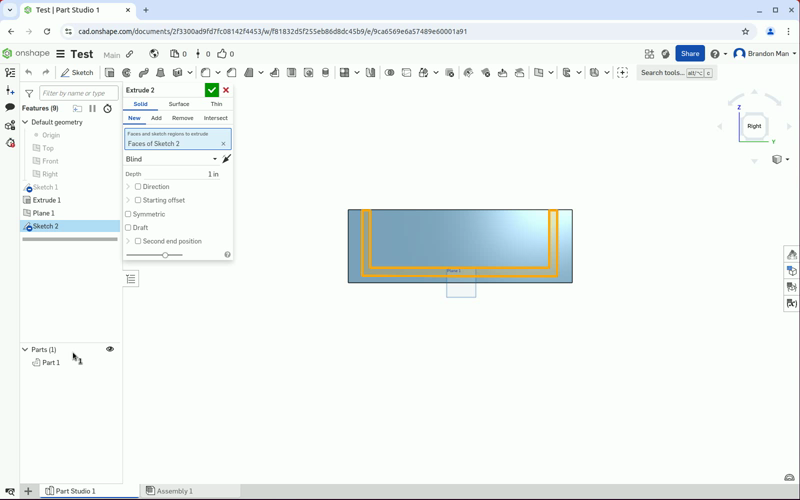
mouse_move(143, 106)
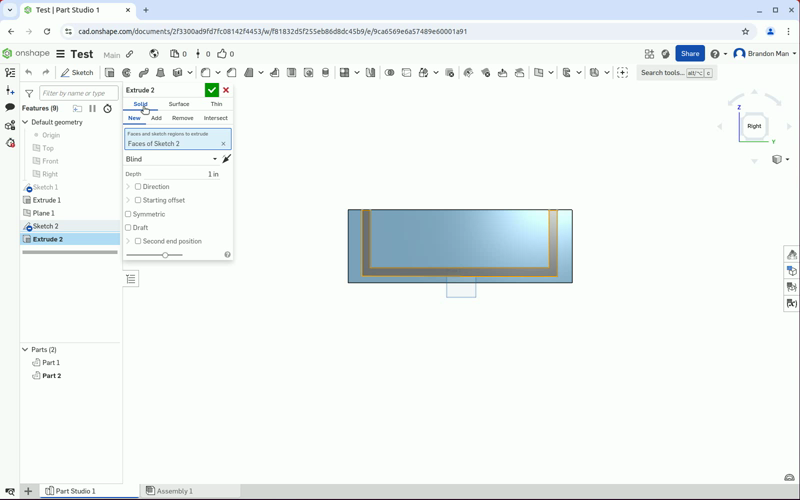
click(143, 106)
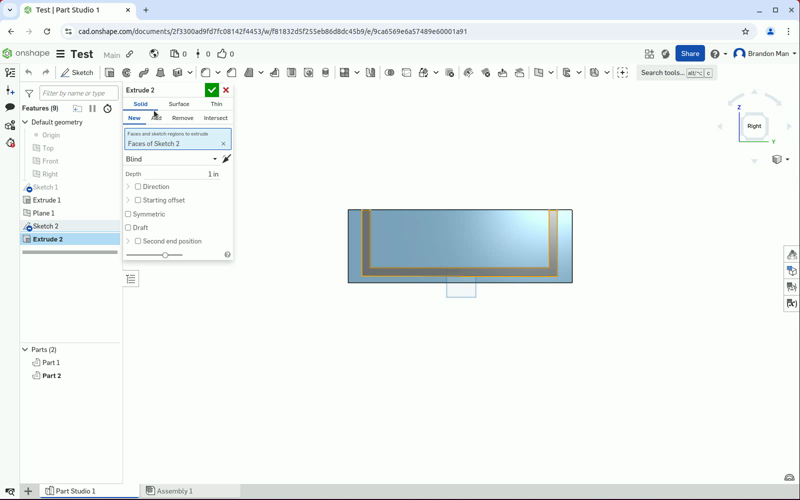
mouse_move(186, 120)
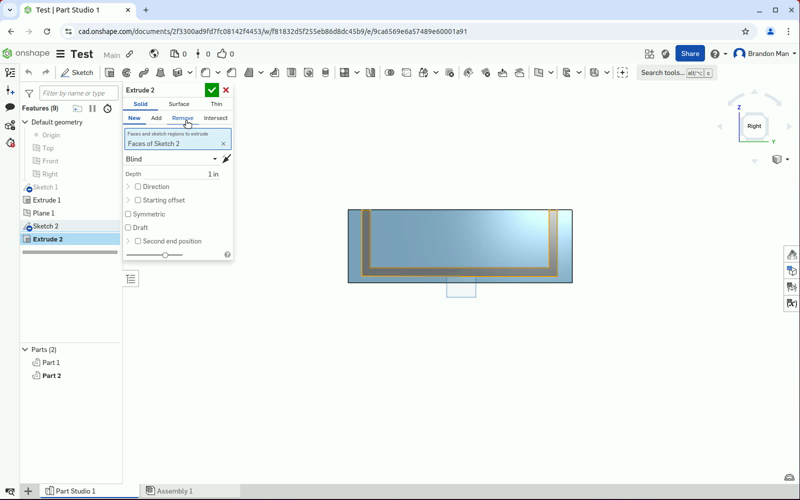
click(186, 120)
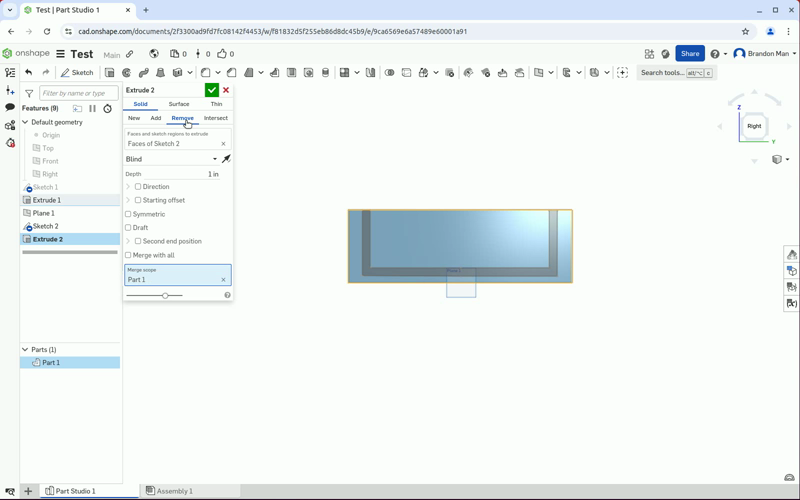
key(tab, 4)
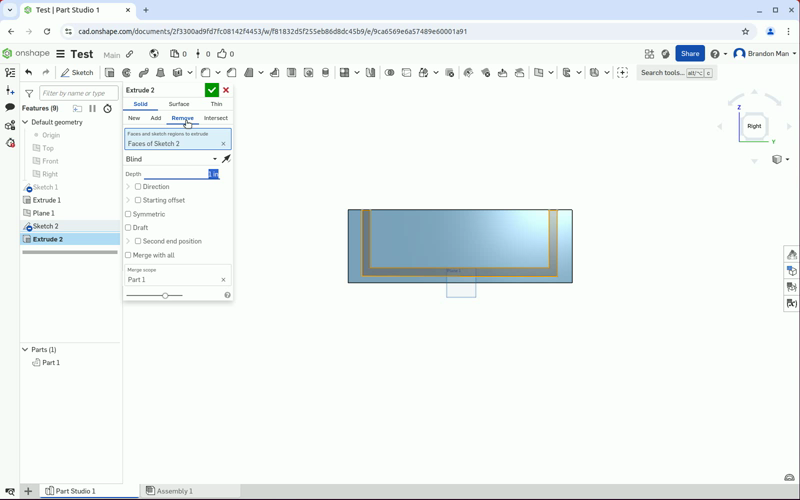
text(0.722)
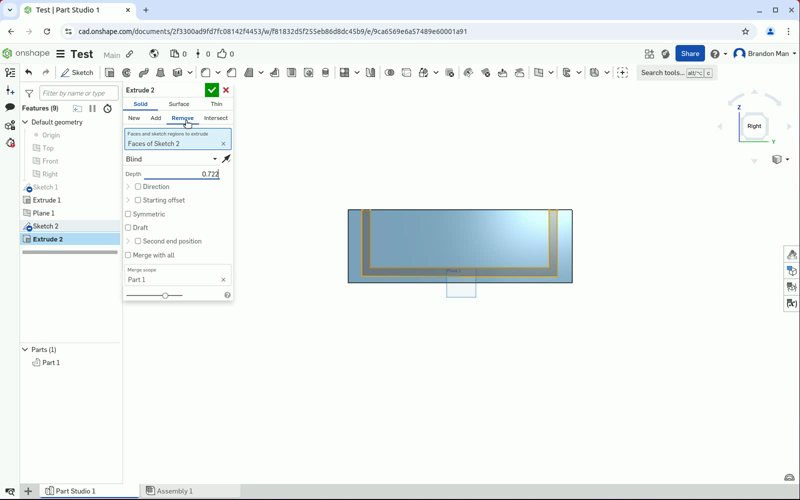
key(tab, 6)
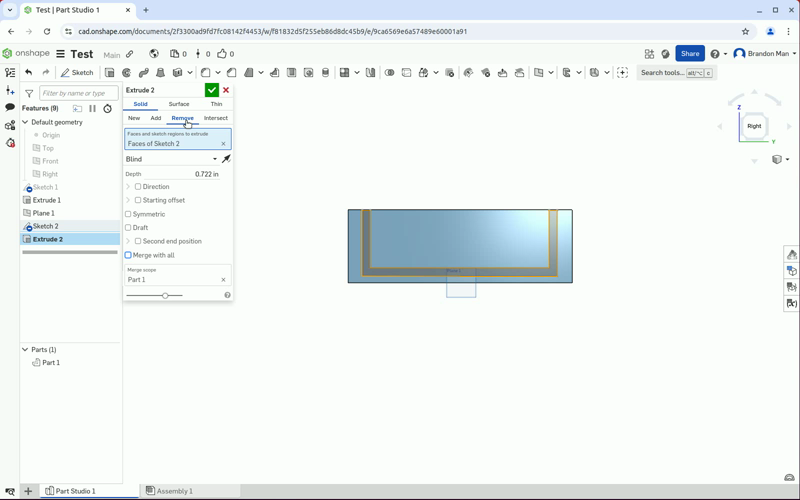
key(space)
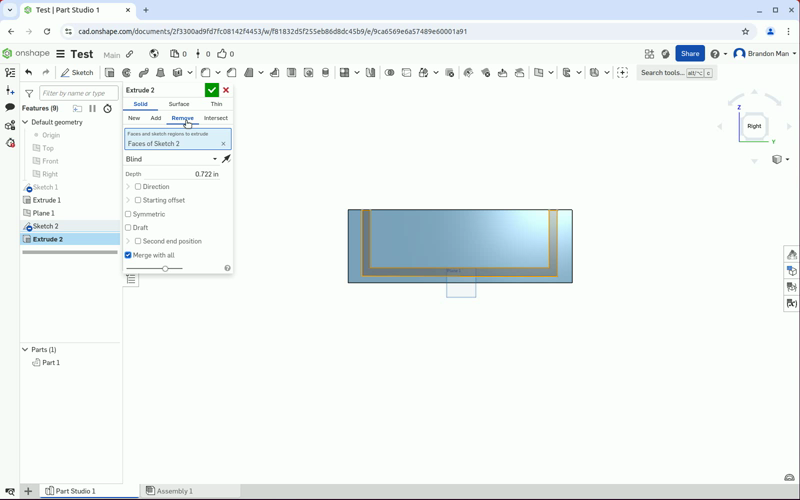
key(enter)
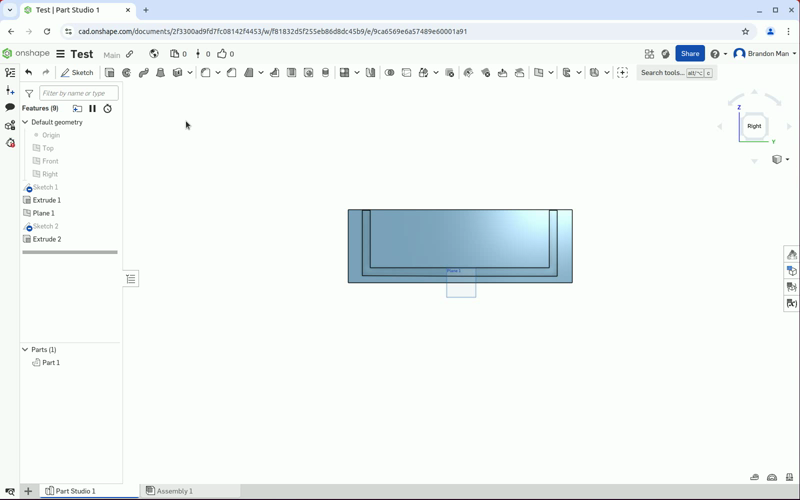
key(shift+h)
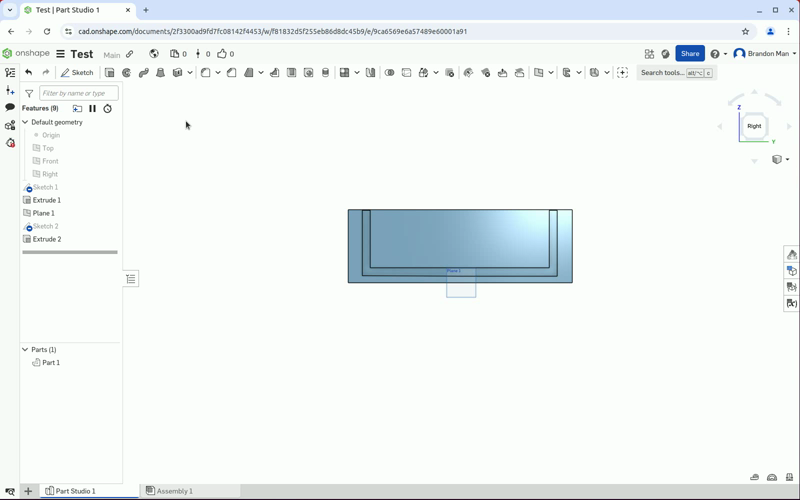
key(shift+h)
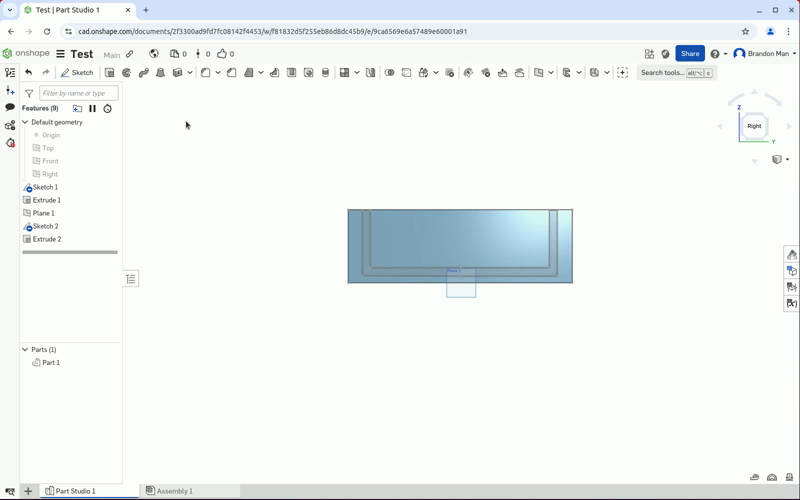
key(shift+7)
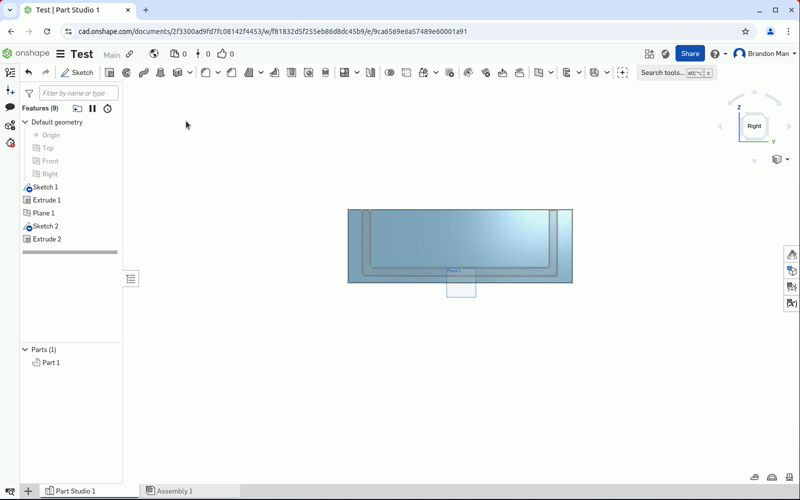
key(right, 2)
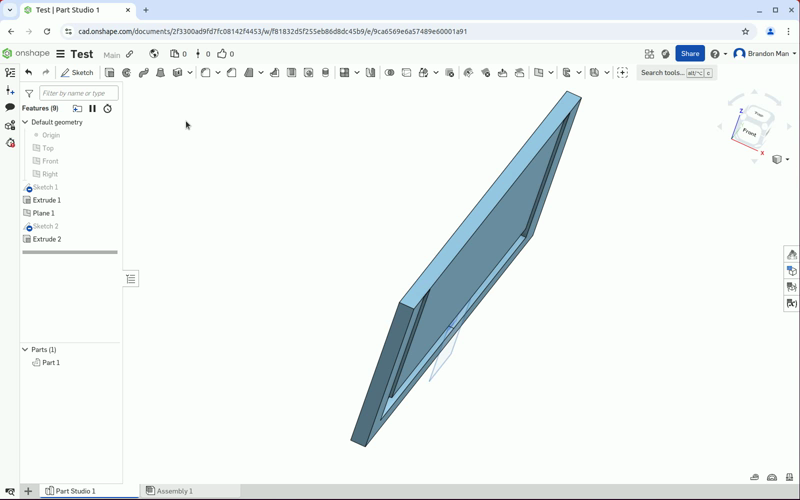
key(down, 2)
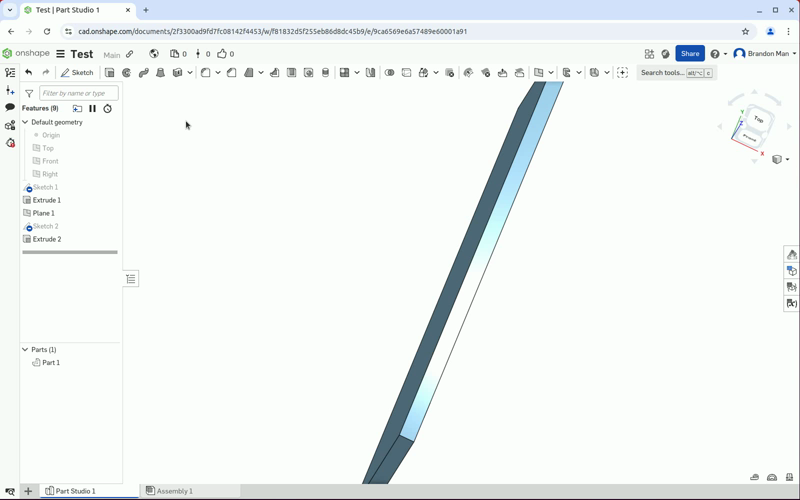
key(up, 2)
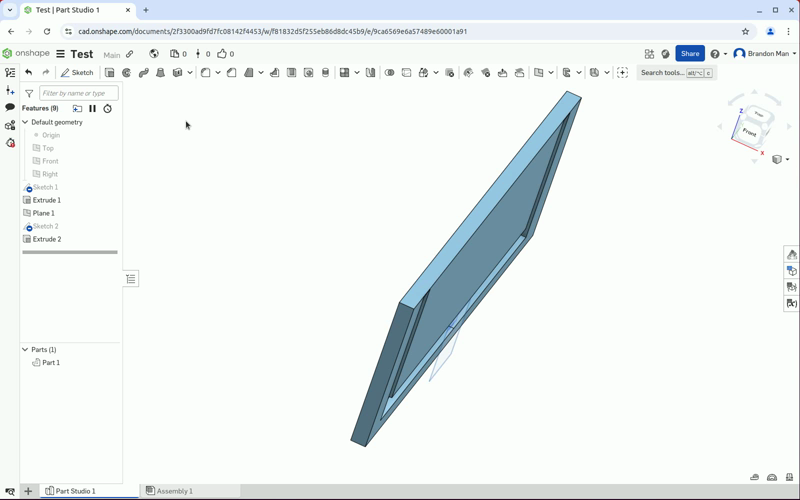
key(left, 2)
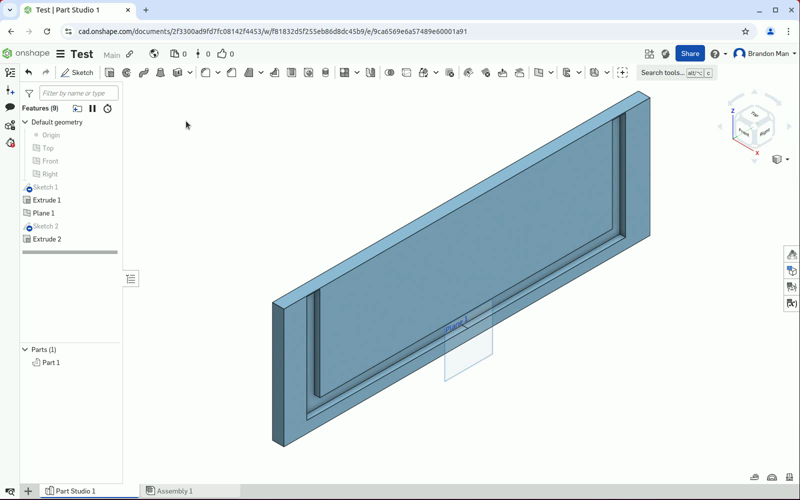
mouse_move(73, 189)
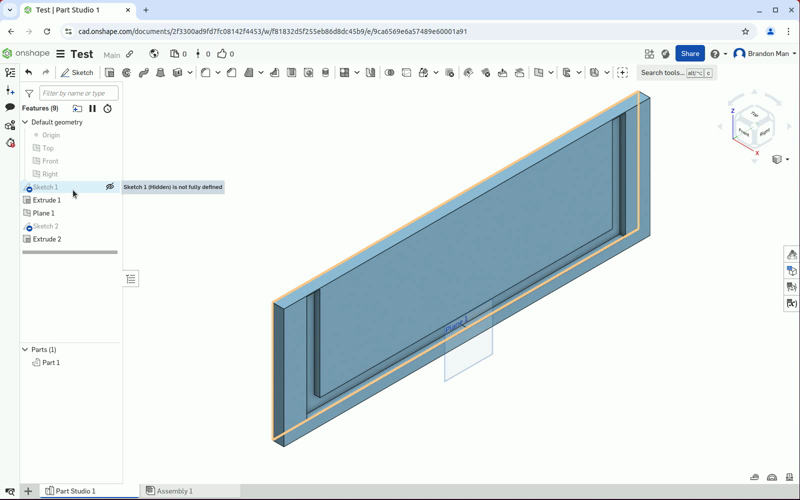
click(73, 189)